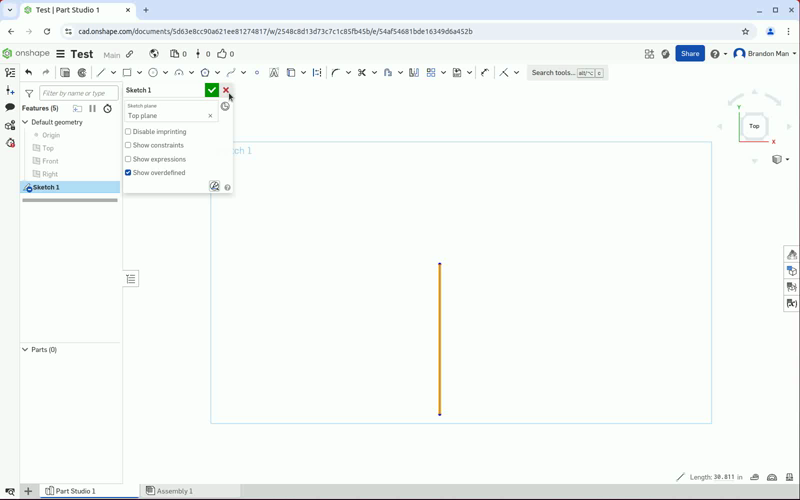
key(shift+h)
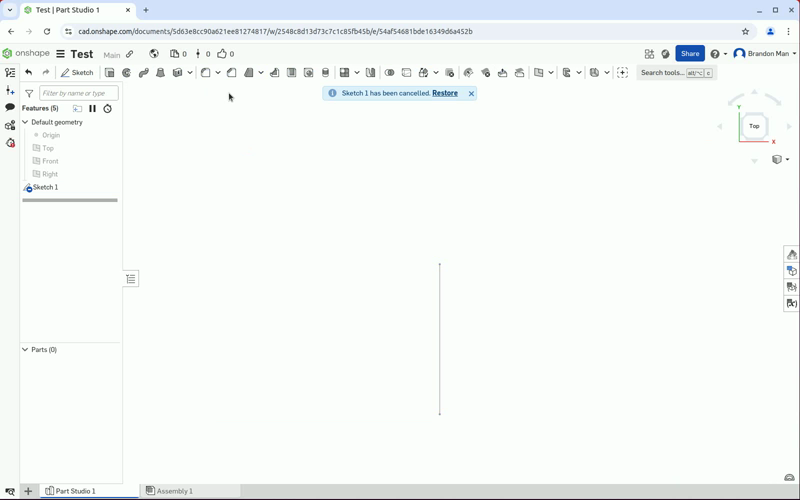
key(shift+s)
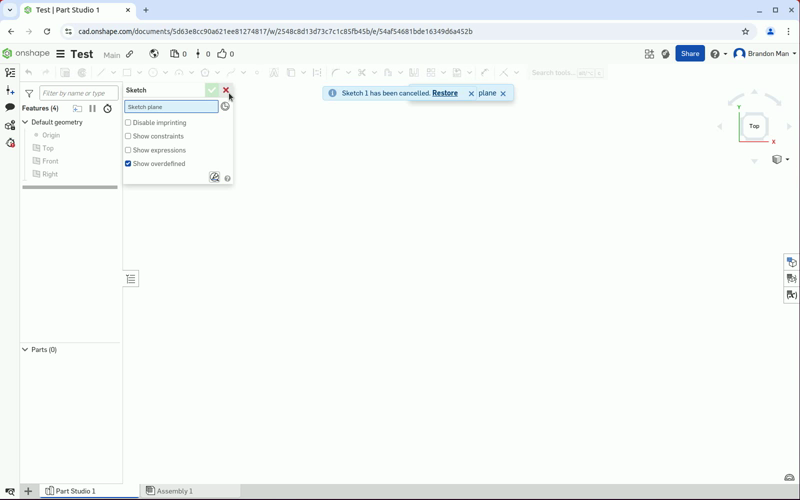
mouse_move(73, 150)
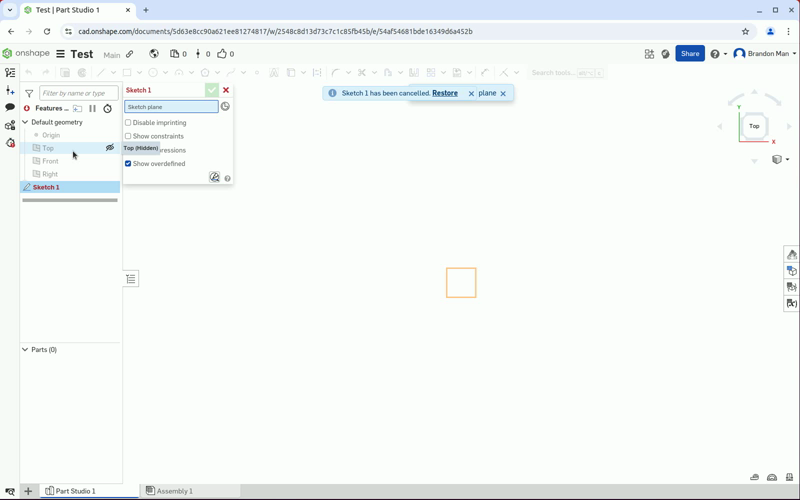
click(73, 150)
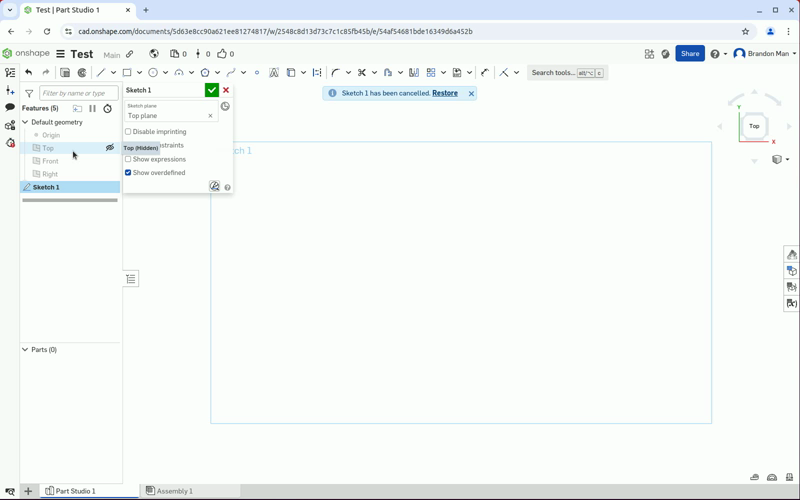
mouse_move(73, 352)
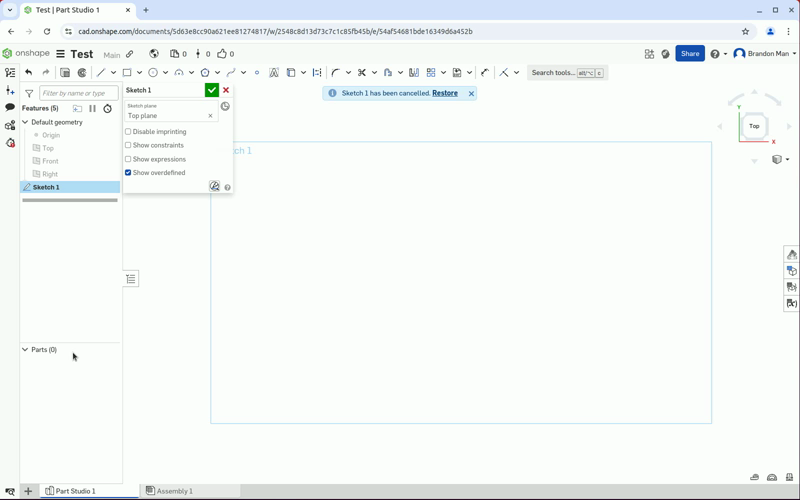
key(y)
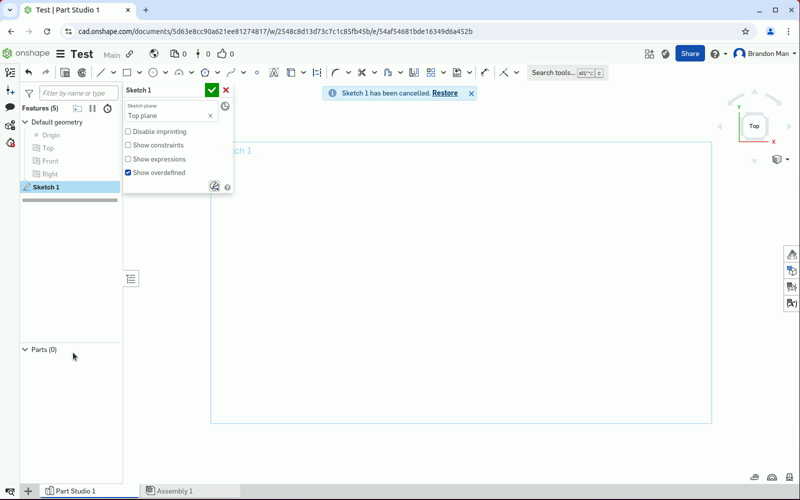
key(l)
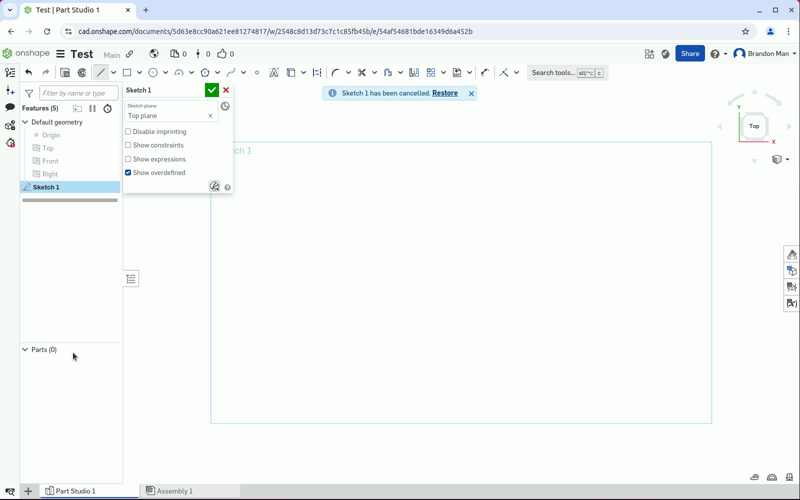
key_down(shift)
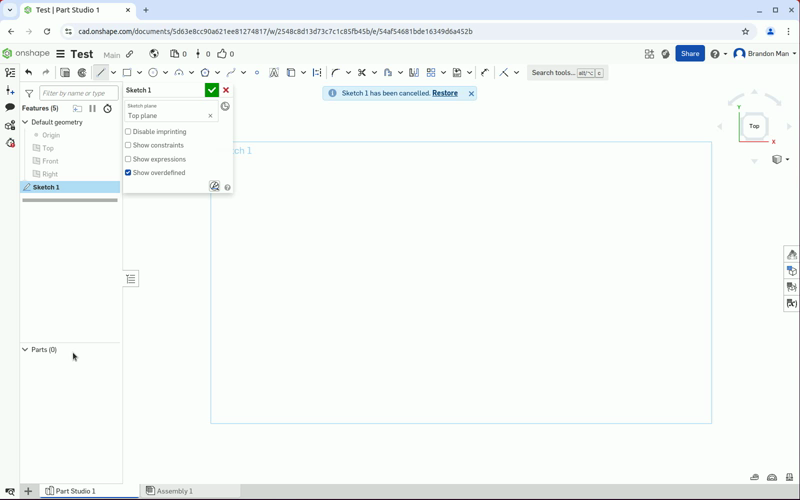
mouse_move(416, 327)
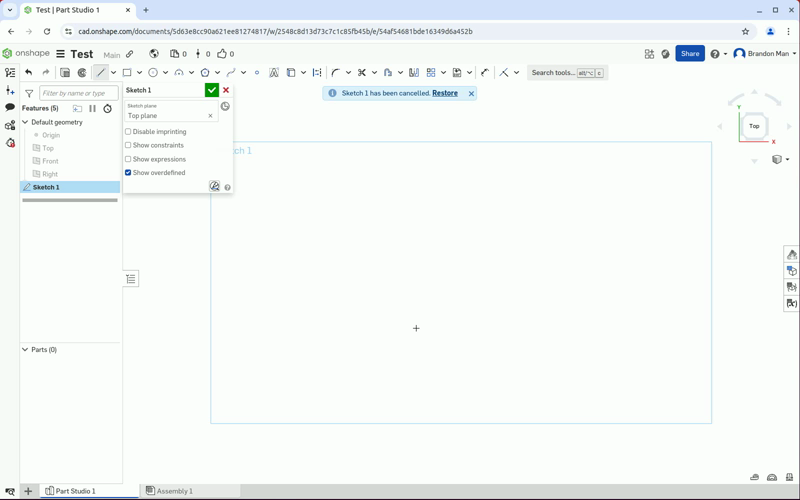
click(416, 327)
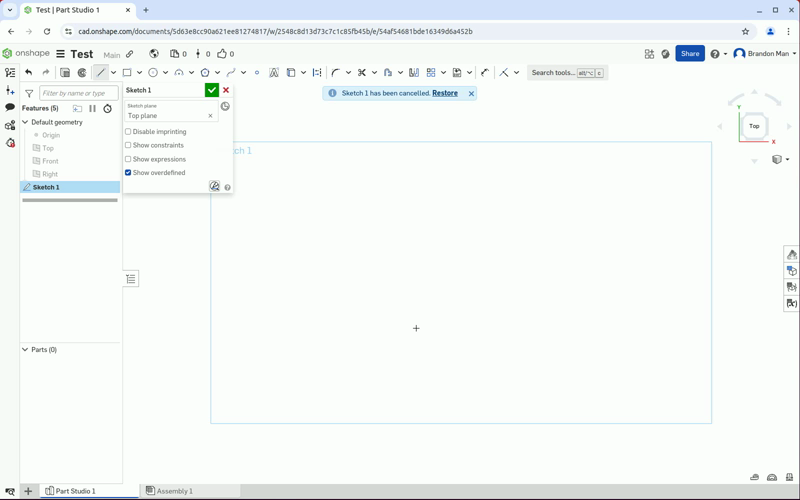
key_up(shift)
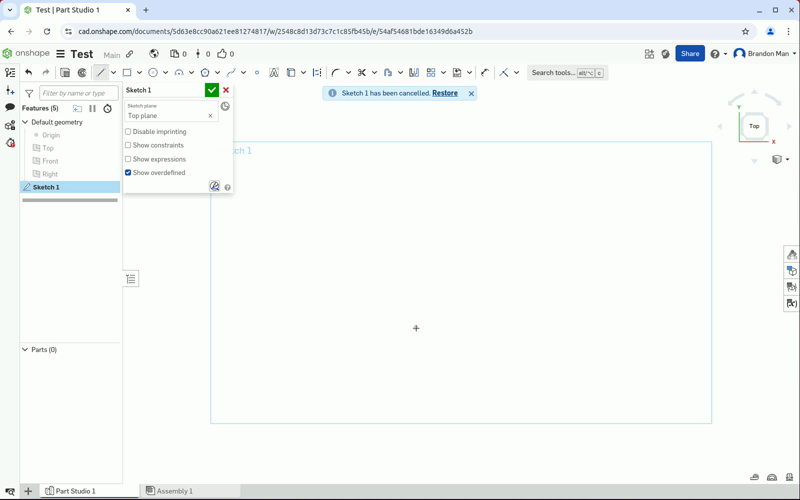
key_down(shift)
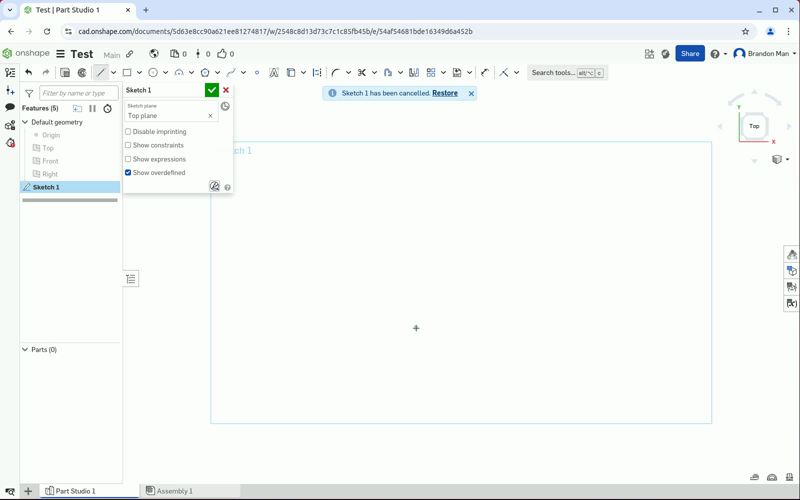
mouse_move(506, 327)
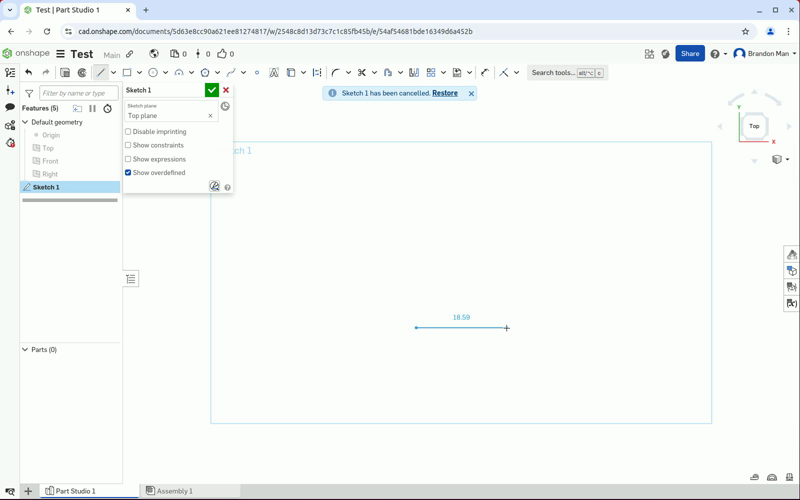
click(506, 327)
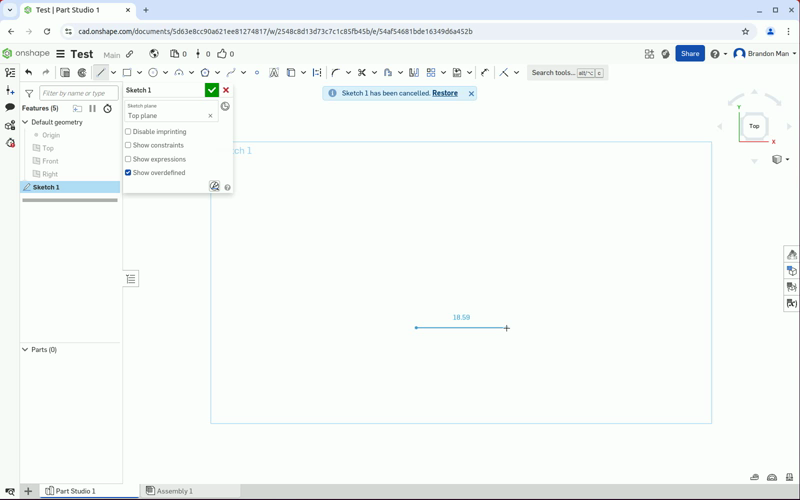
key_up(shift)
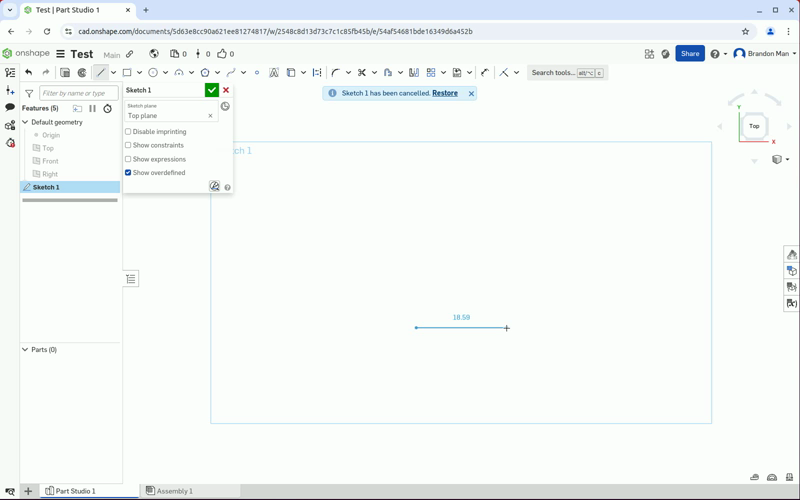
key_down(shift)
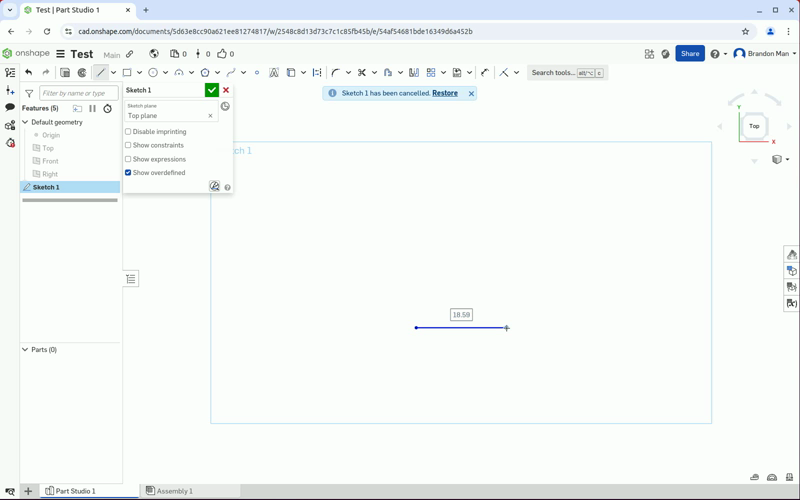
mouse_move(506, 237)
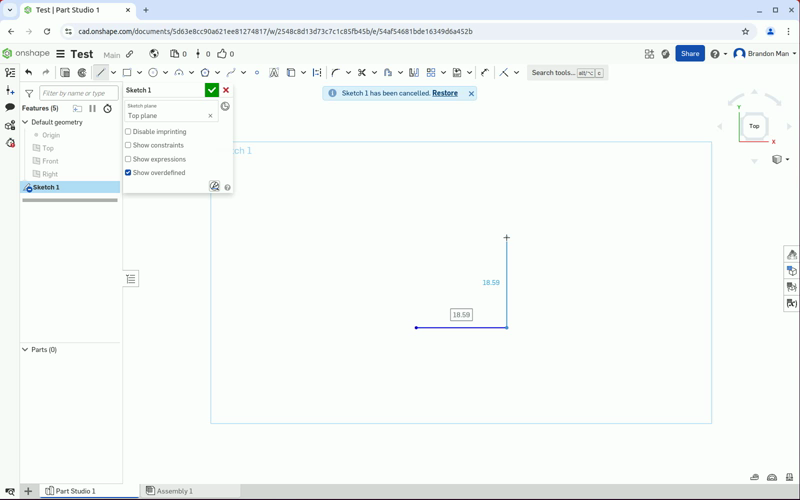
click(506, 237)
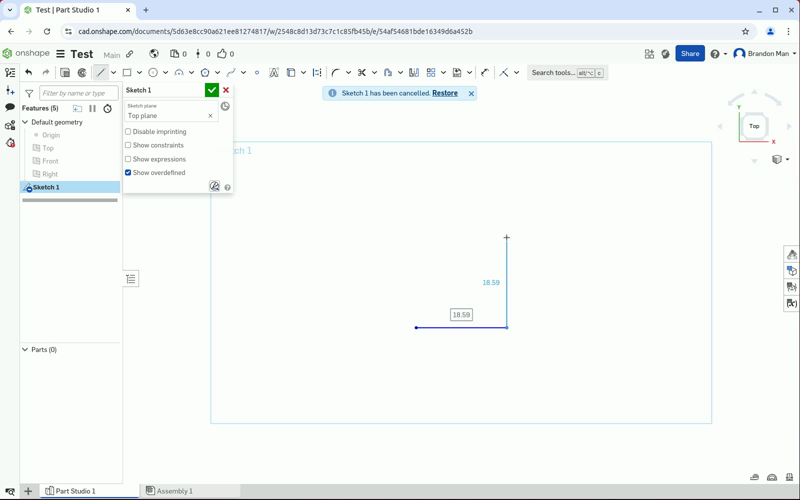
key_up(shift)
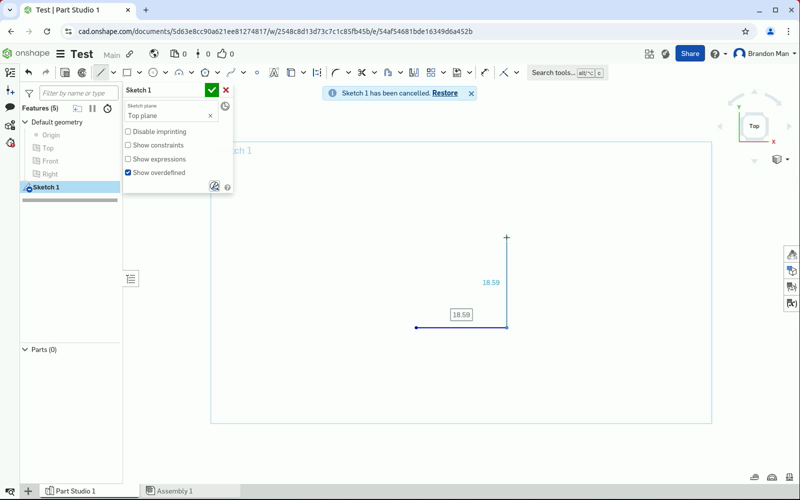
key_down(shift)
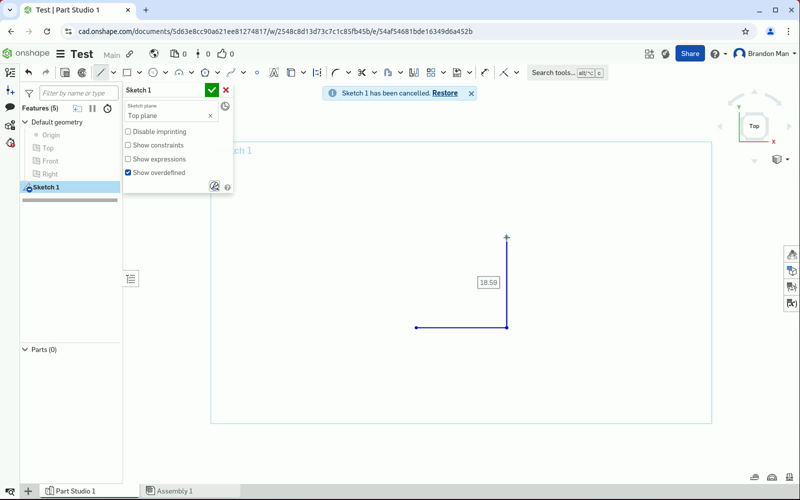
mouse_move(416, 237)
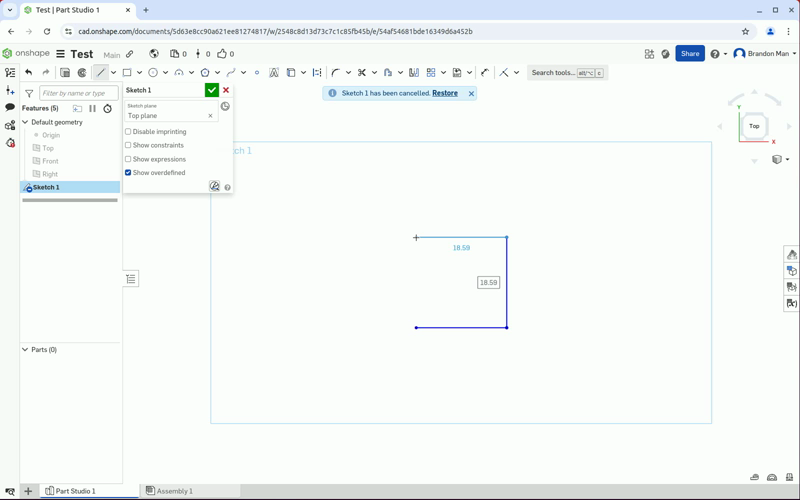
click(416, 237)
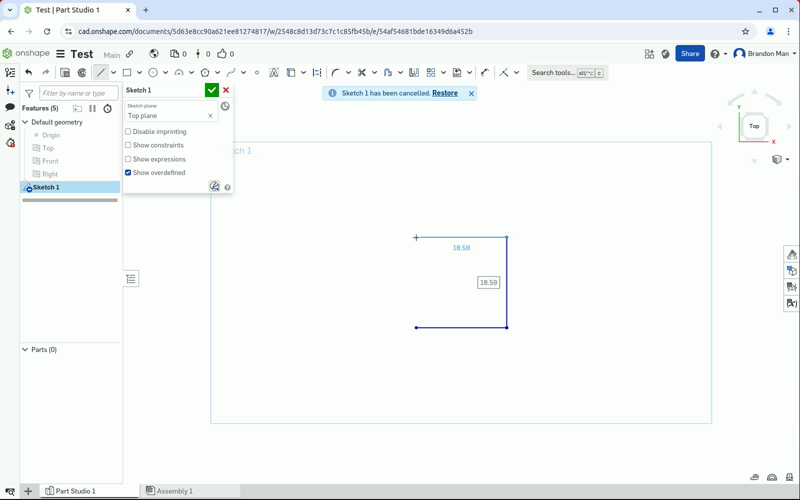
key_up(shift)
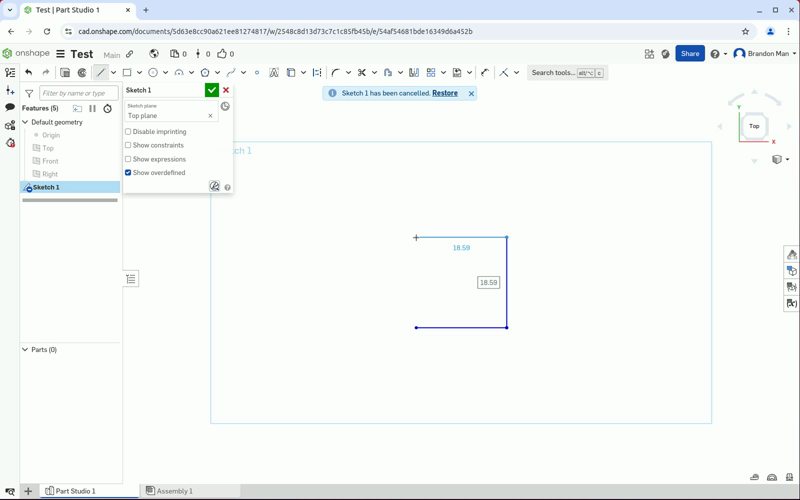
key_down(shift)
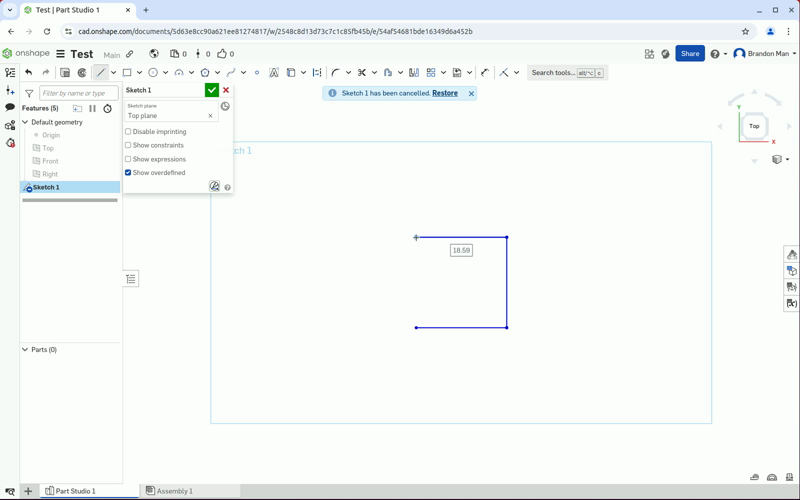
mouse_move(416, 327)
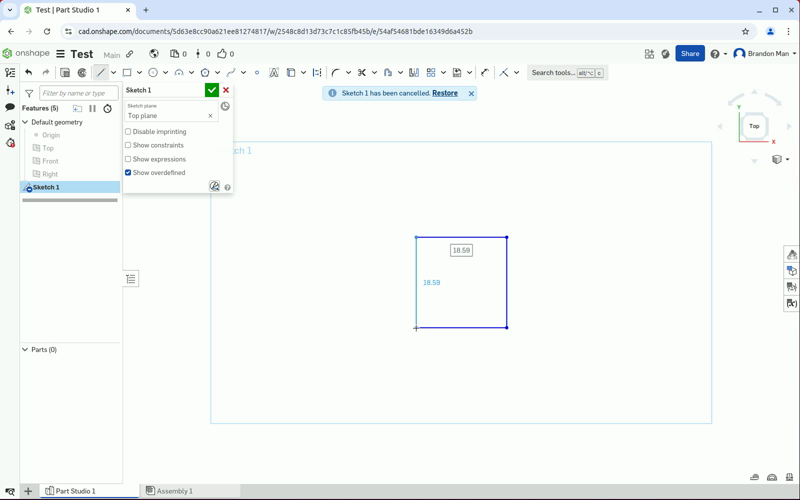
key_up(shift)
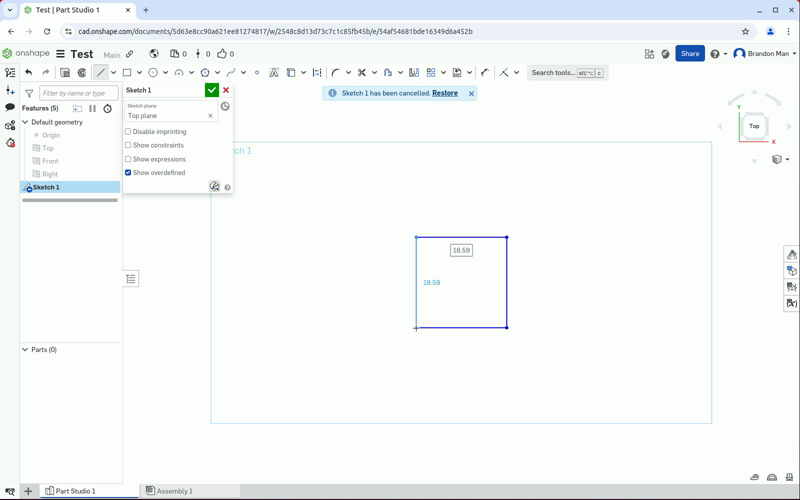
click(416, 327)
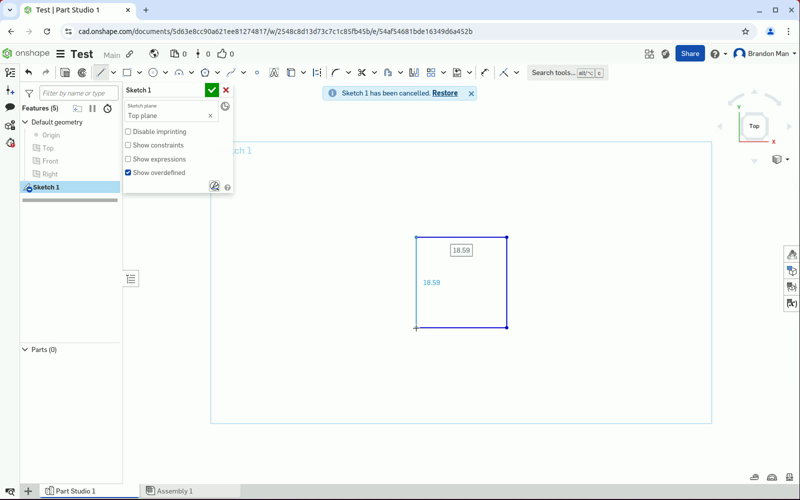
key(esc)
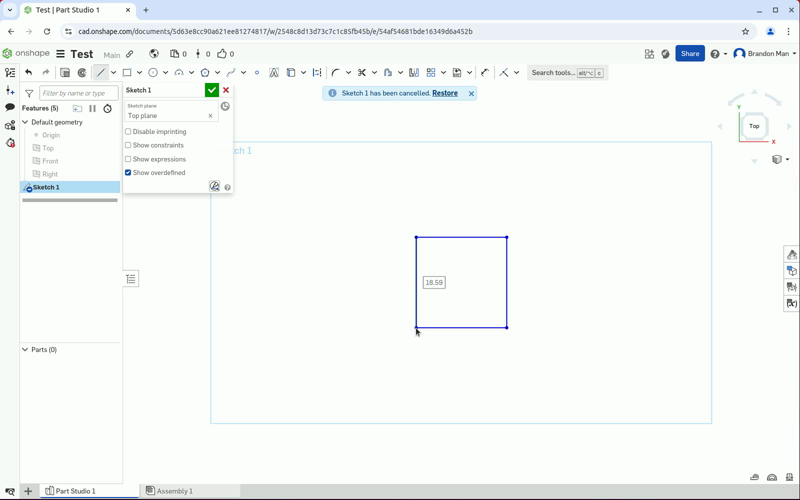
mouse_move(440, 310)
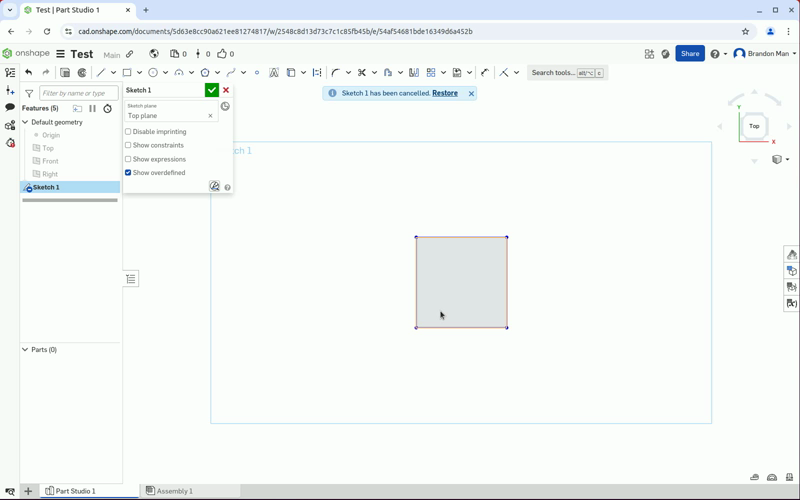
click(440, 310)
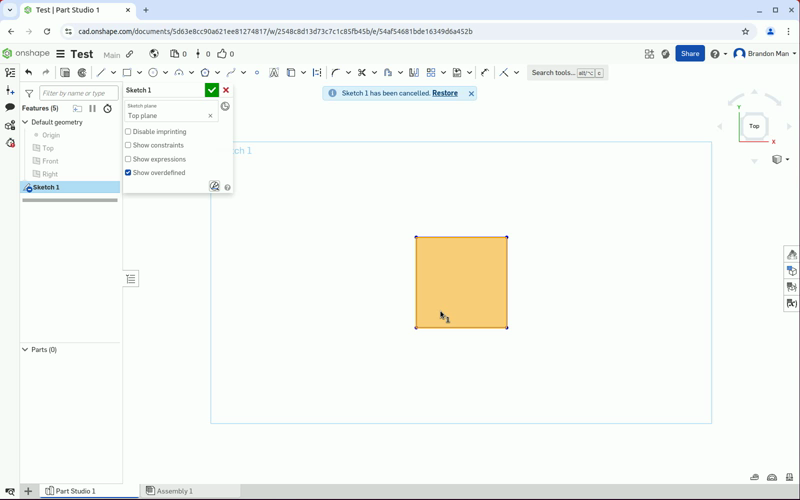
mouse_move(73, 352)
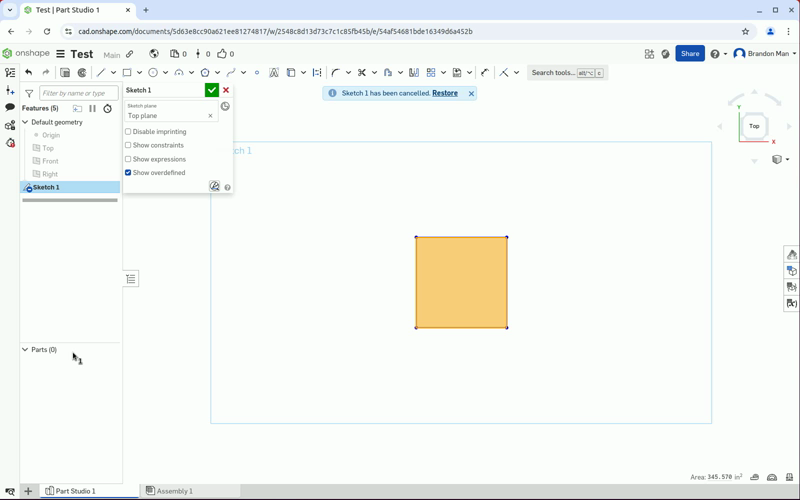
key(shift+y)
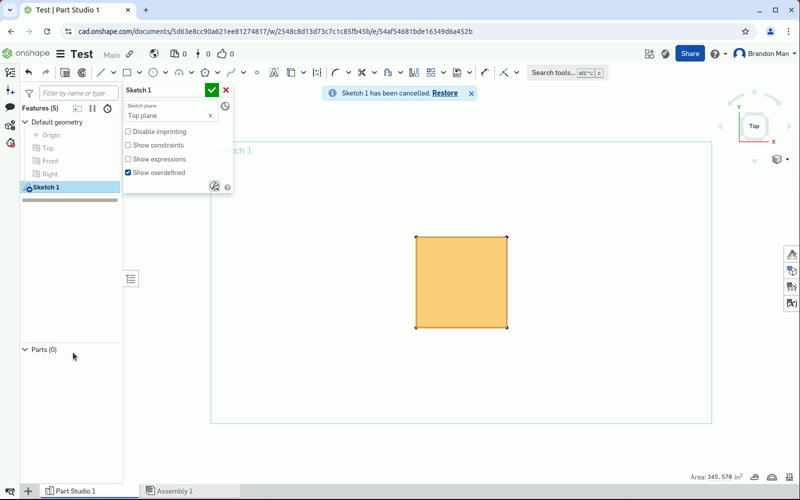
key(shift+e)
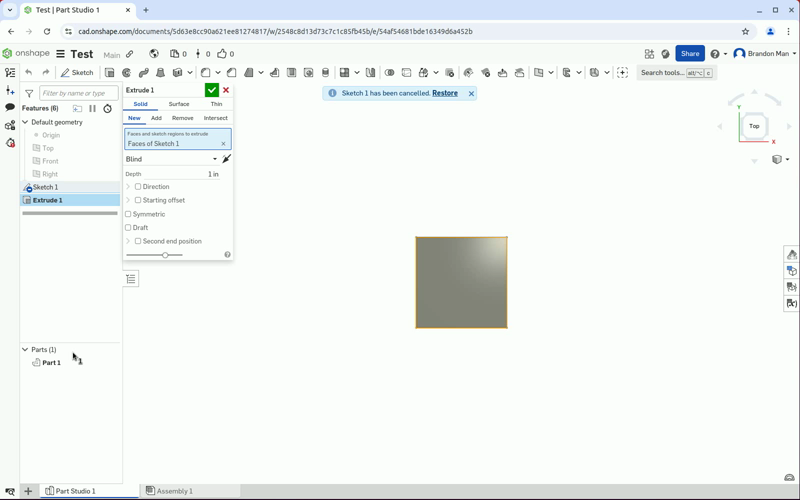
mouse_move(143, 106)
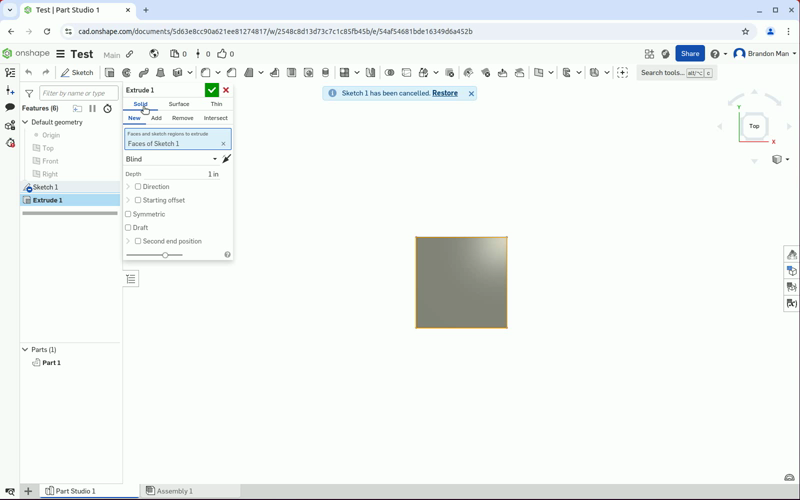
click(143, 106)
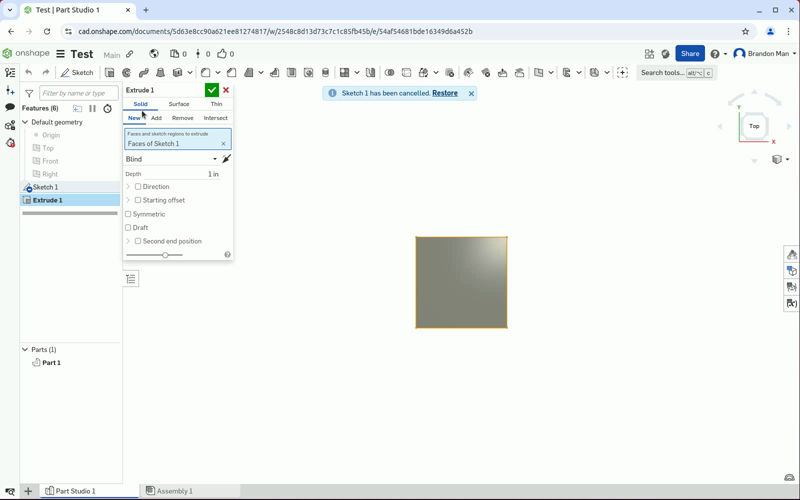
mouse_move(137, 120)
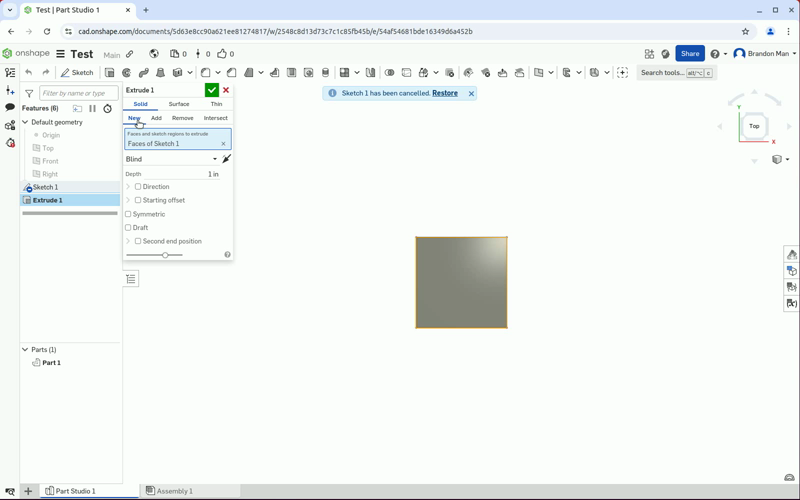
click(137, 120)
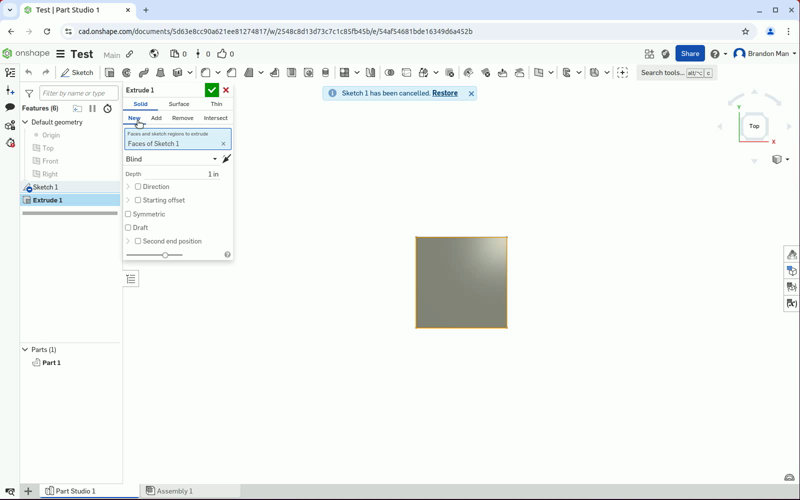
key(tab, 4)
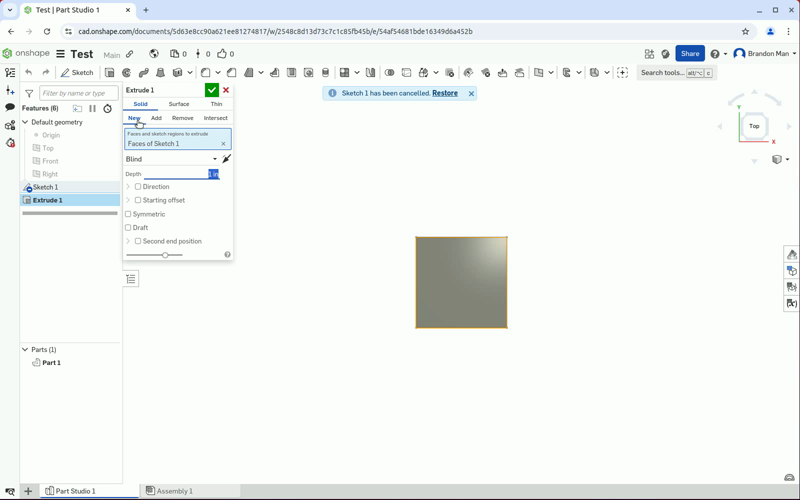
text(23.108)
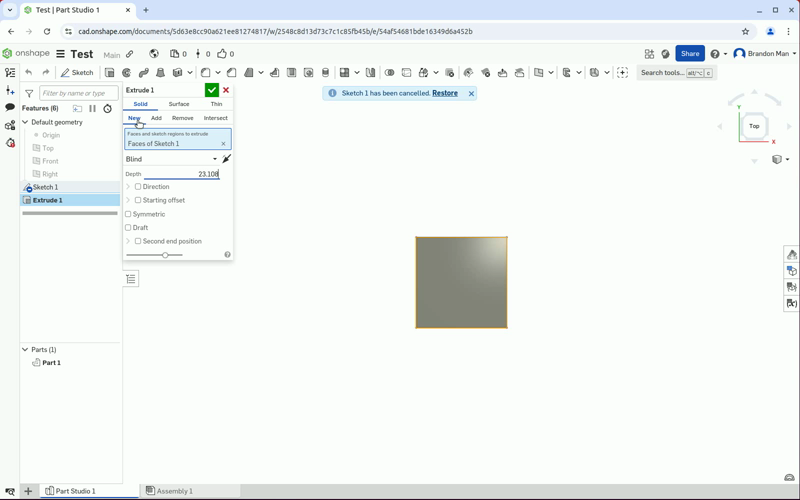
key(enter)
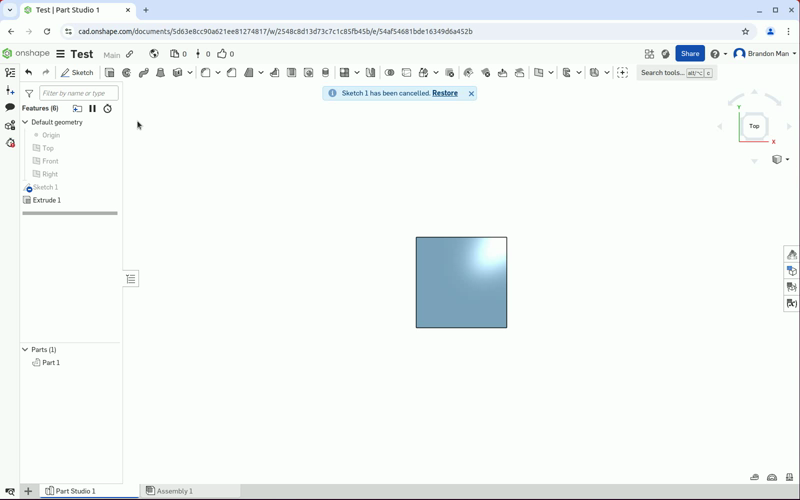
key(shift+h)
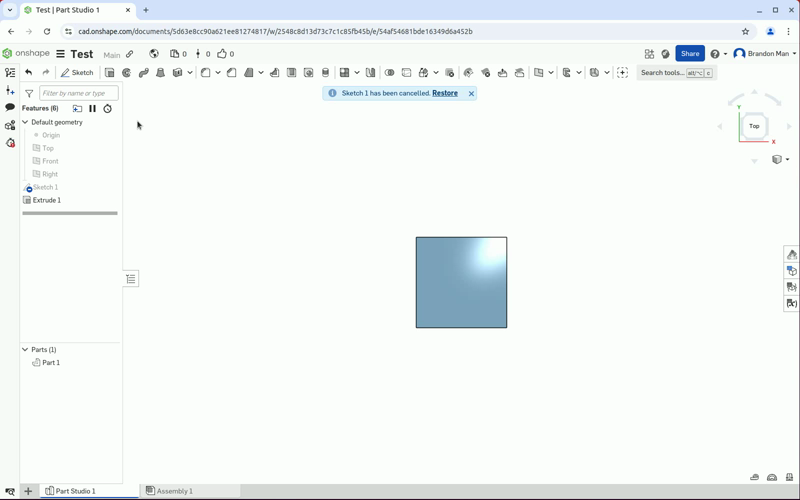
key(shift+h)
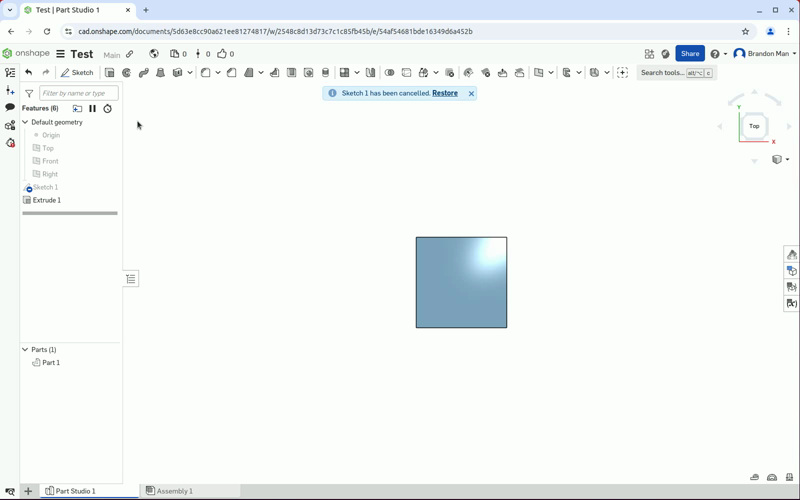
mouse_move(73, 189)
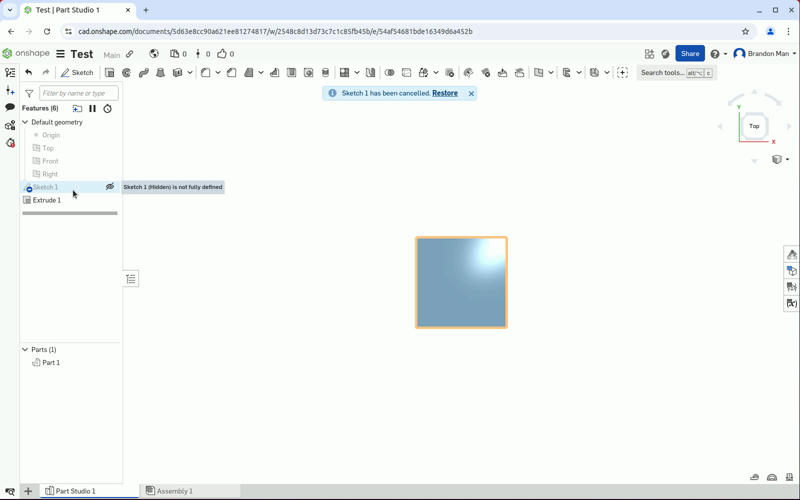
click(73, 189)
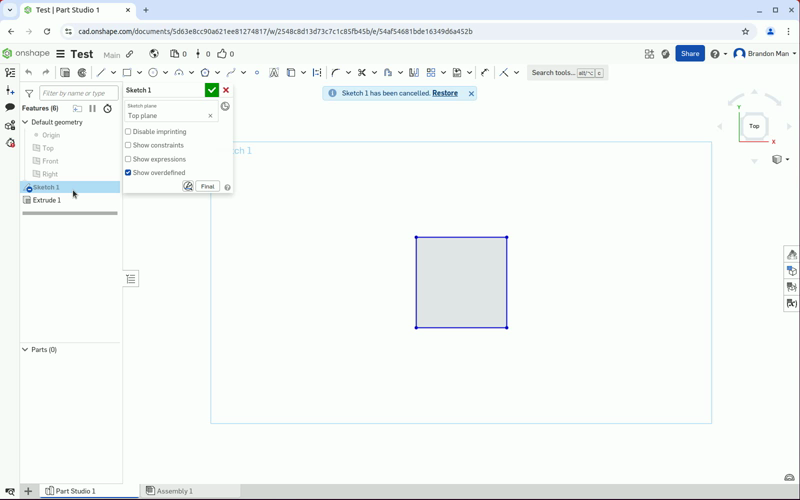
mouse_move(229, 92)
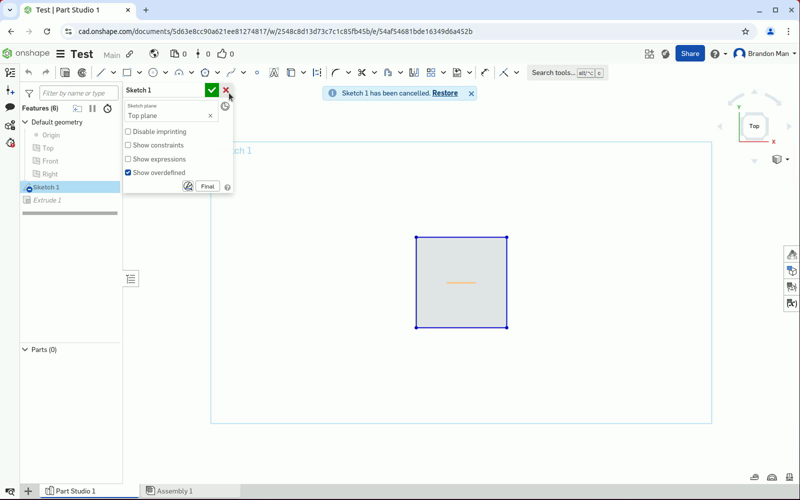
click(229, 92)
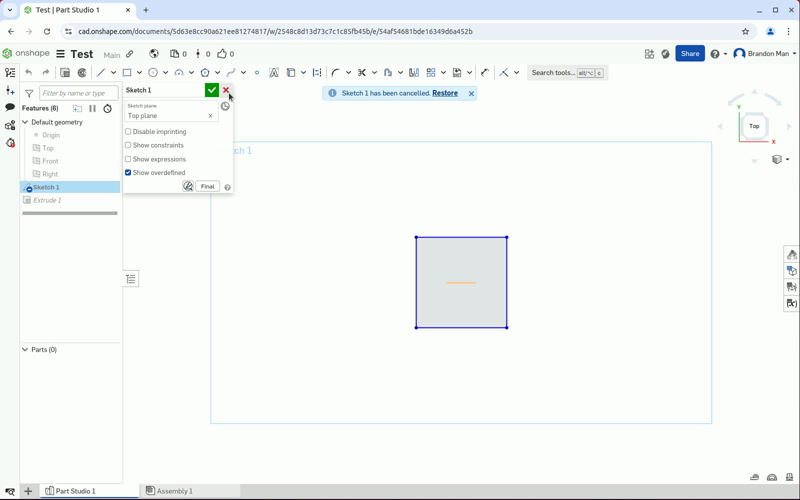
key(shift+s)
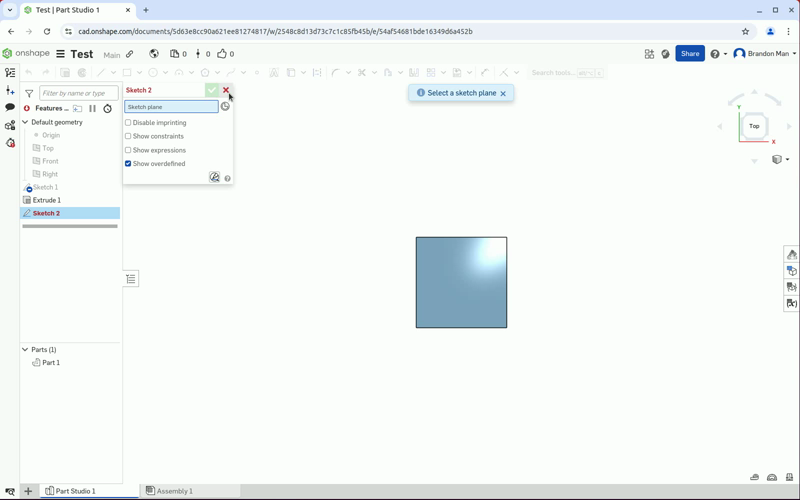
mouse_move(73, 150)
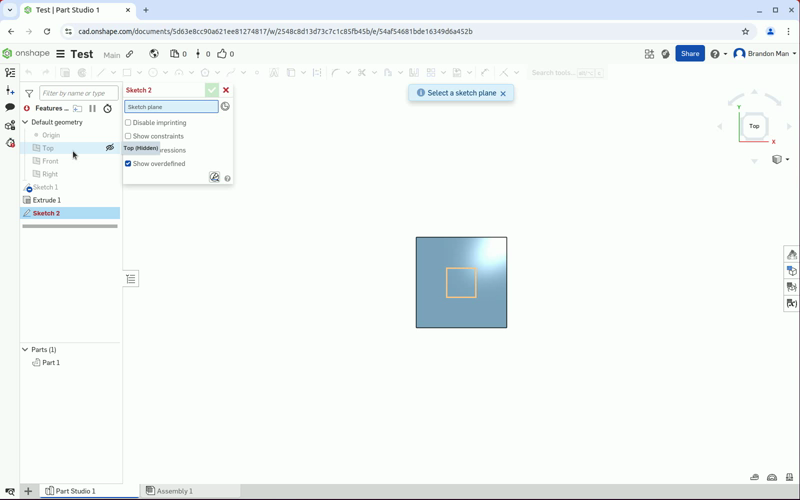
click(73, 150)
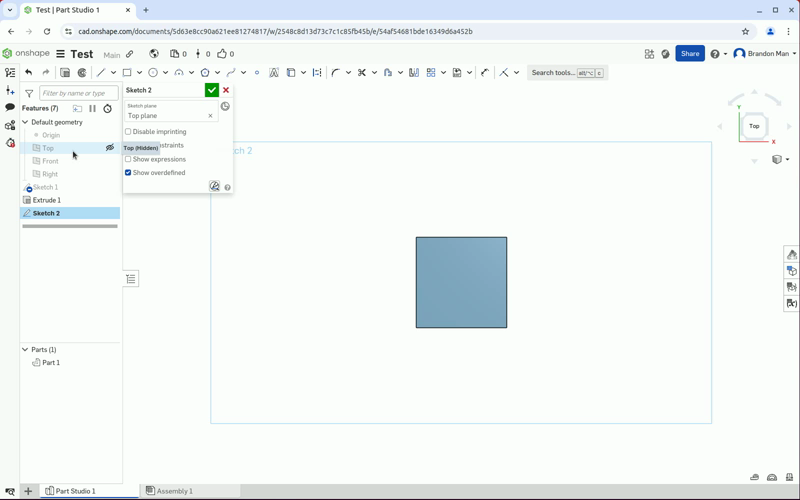
mouse_move(73, 352)
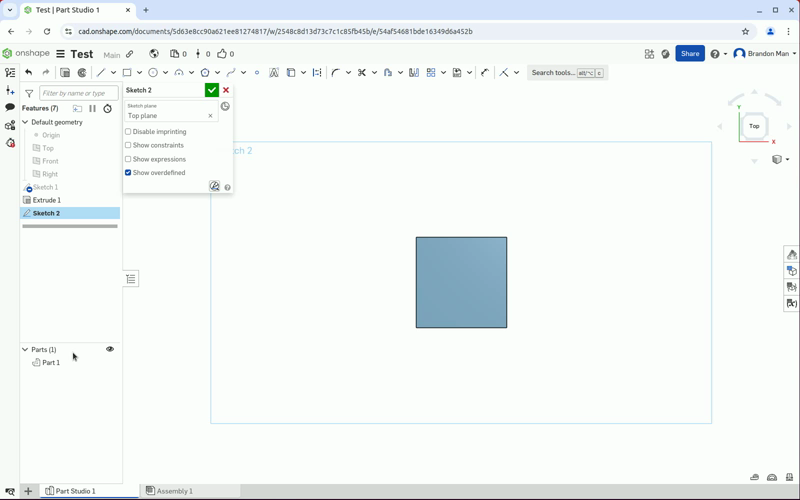
key(y)
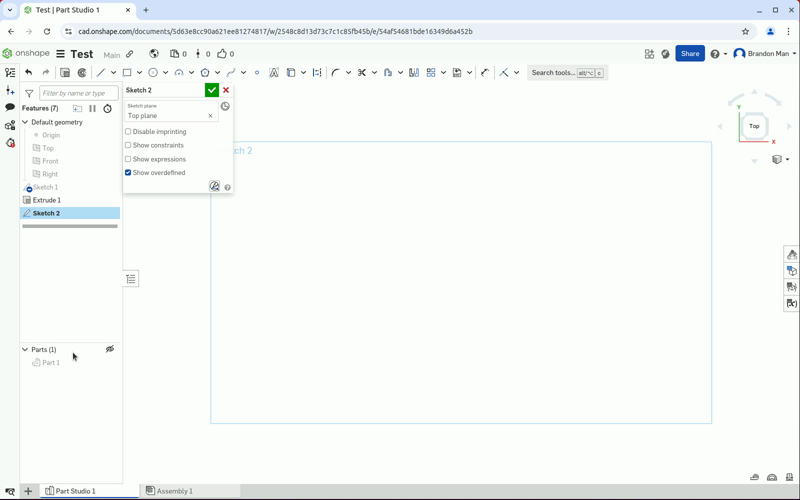
key(l)
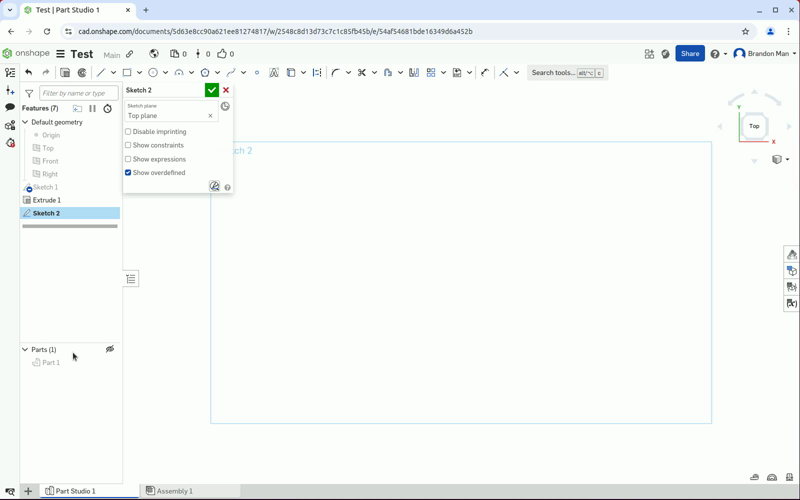
key_down(shift)
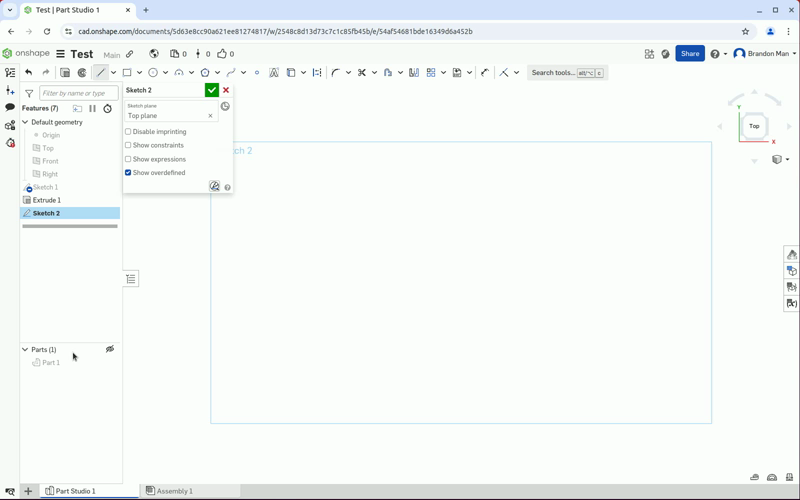
mouse_move(416, 327)
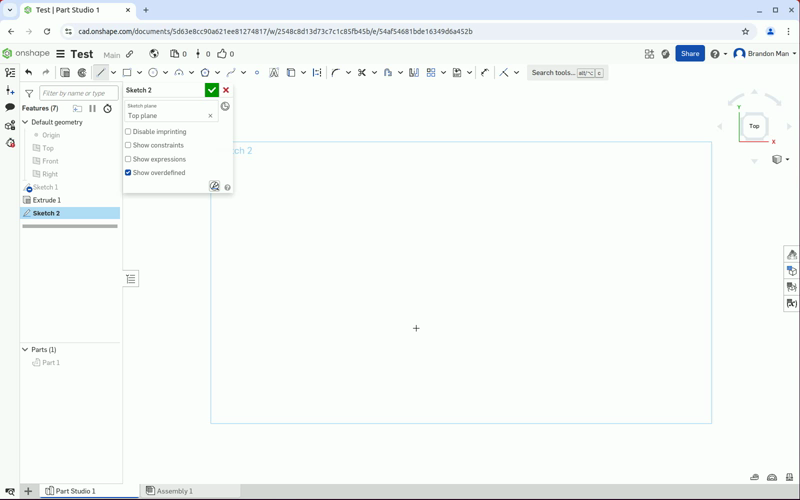
click(416, 327)
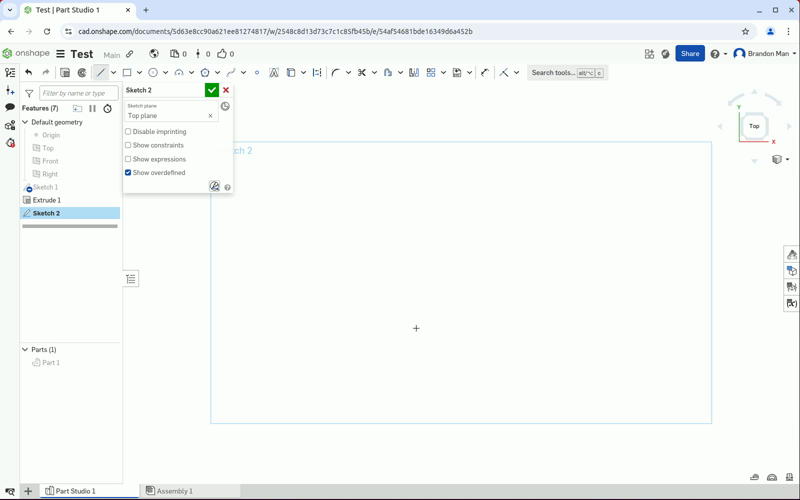
key_up(shift)
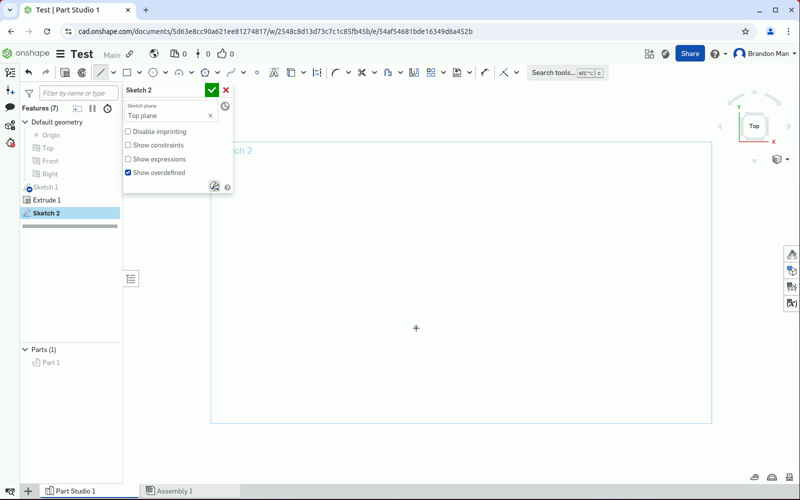
key_down(shift)
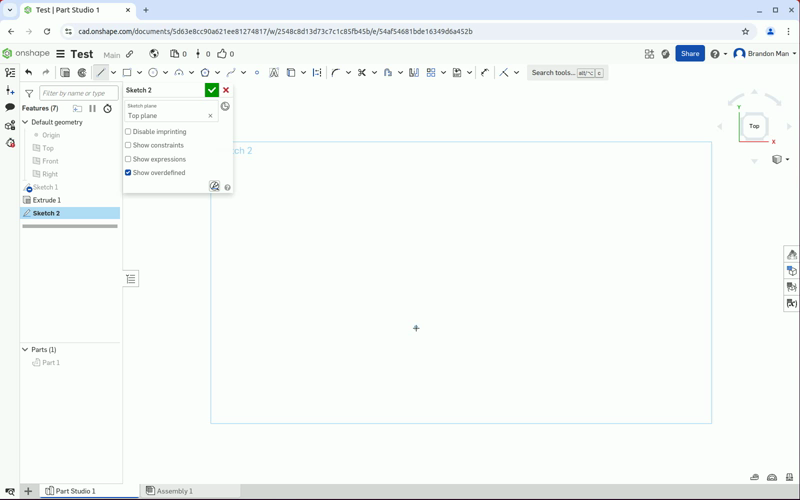
mouse_move(506, 327)
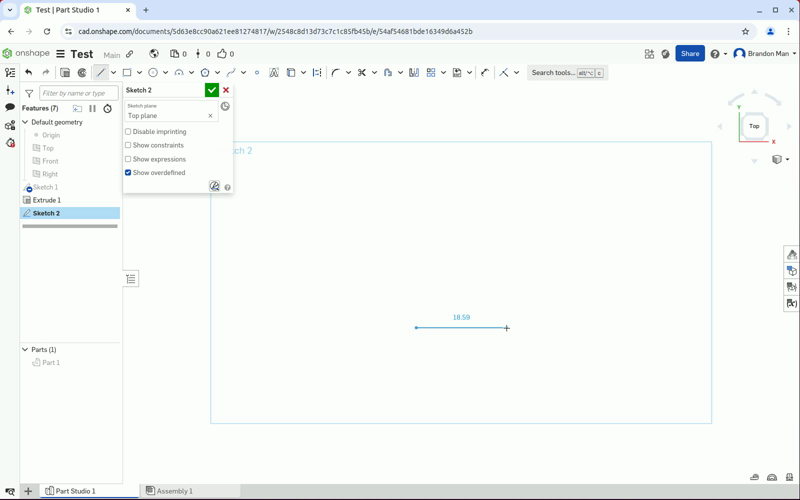
click(506, 327)
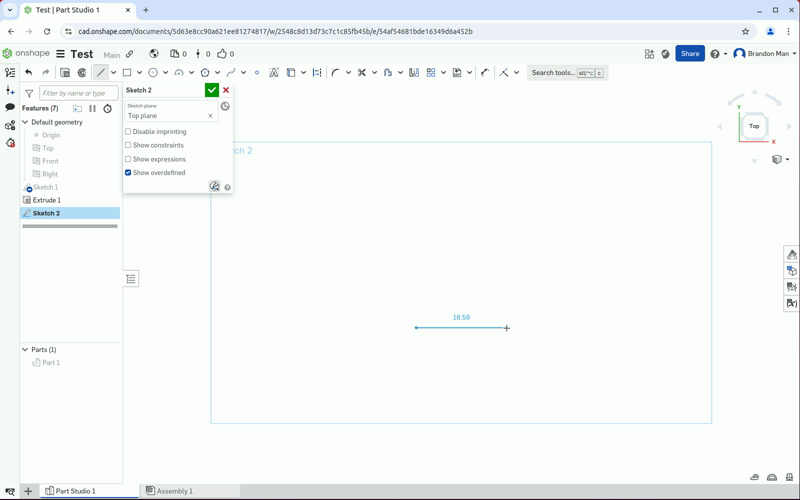
key_up(shift)
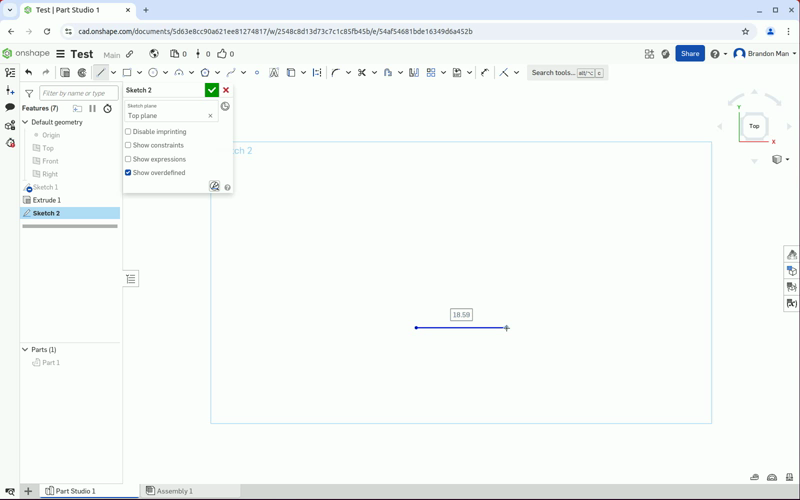
key_down(shift)
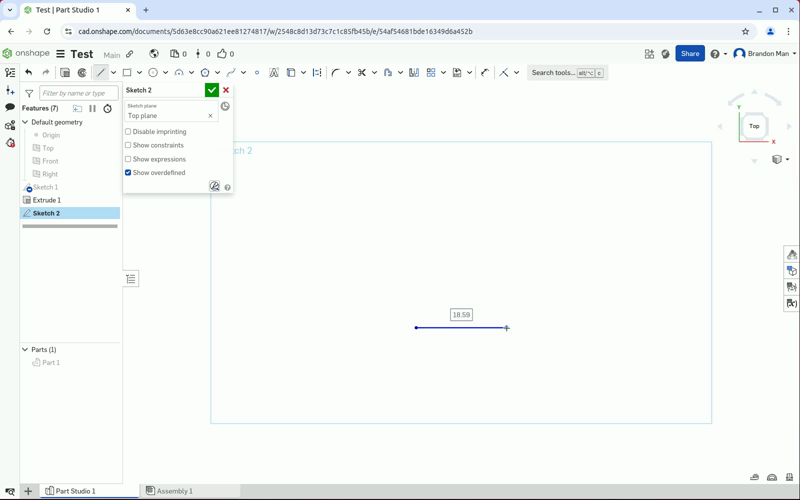
mouse_move(506, 237)
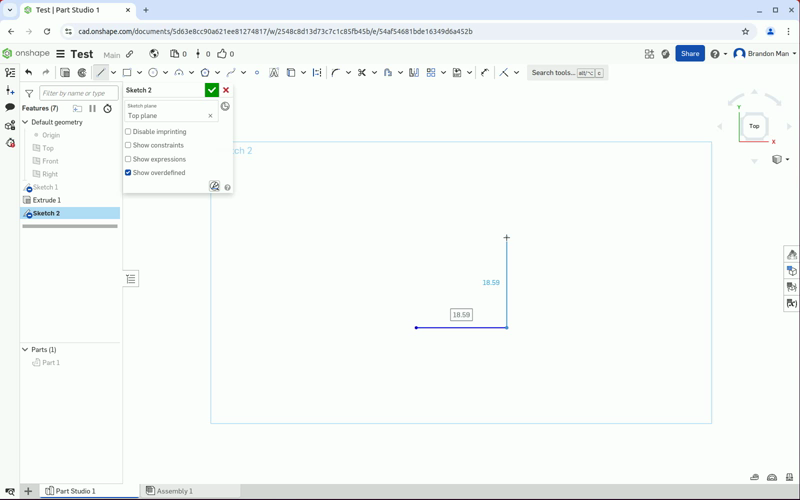
click(506, 237)
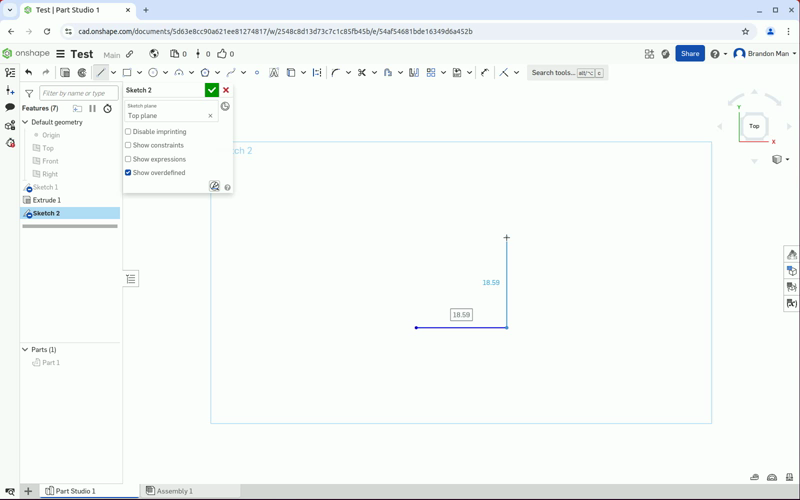
key_up(shift)
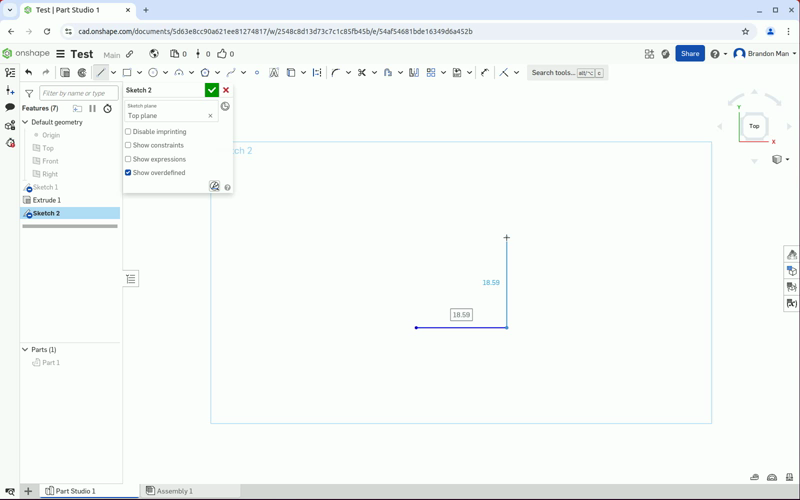
key_down(shift)
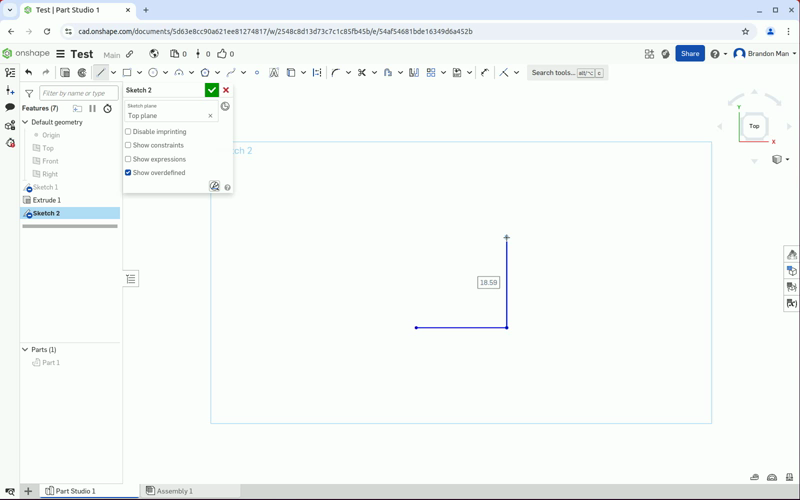
mouse_move(416, 237)
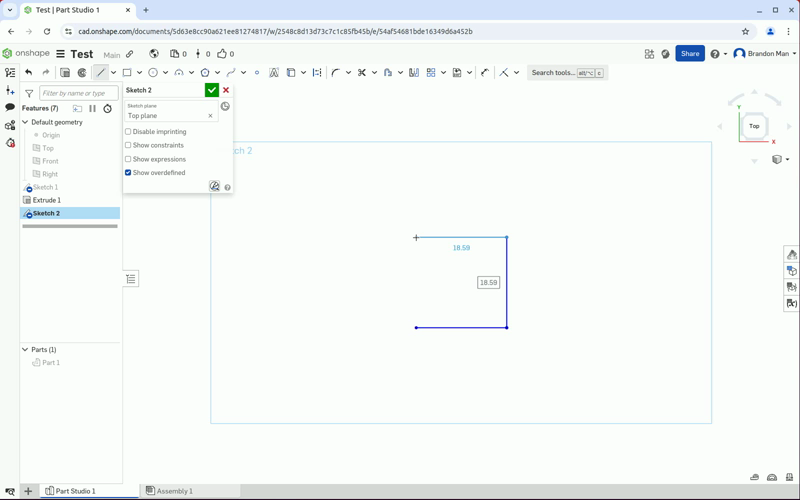
click(416, 237)
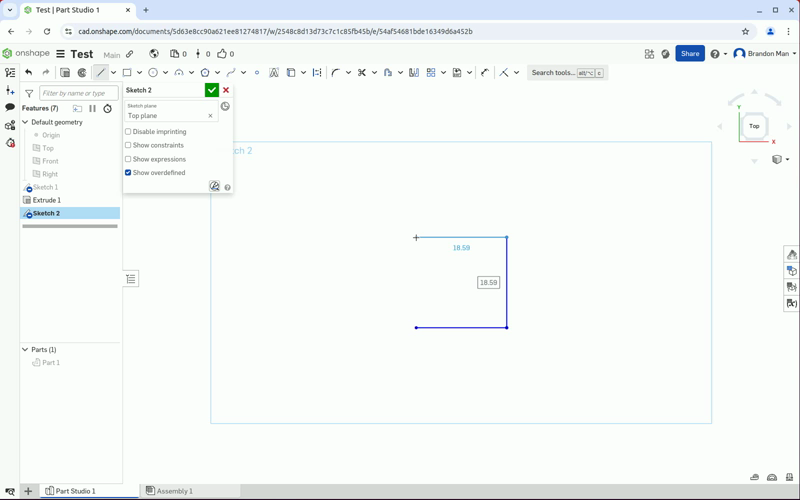
key_up(shift)
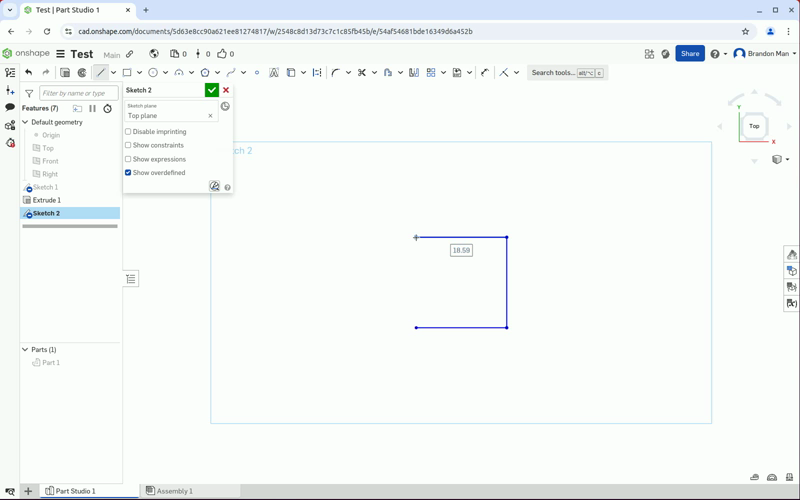
key_down(shift)
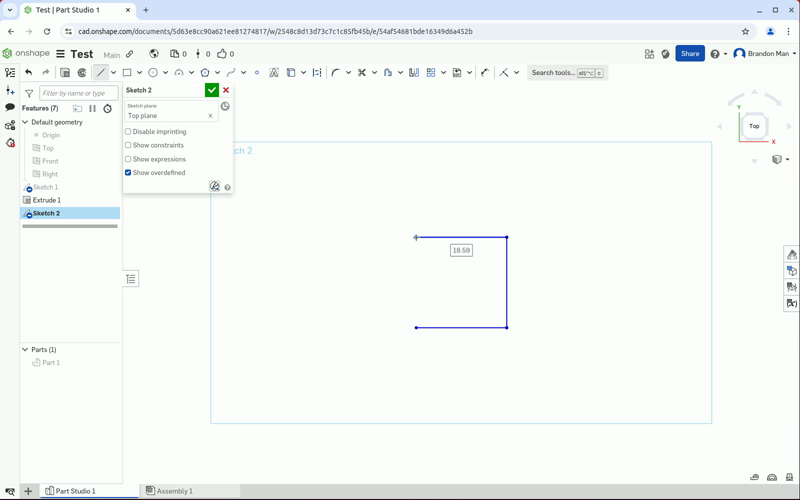
mouse_move(416, 327)
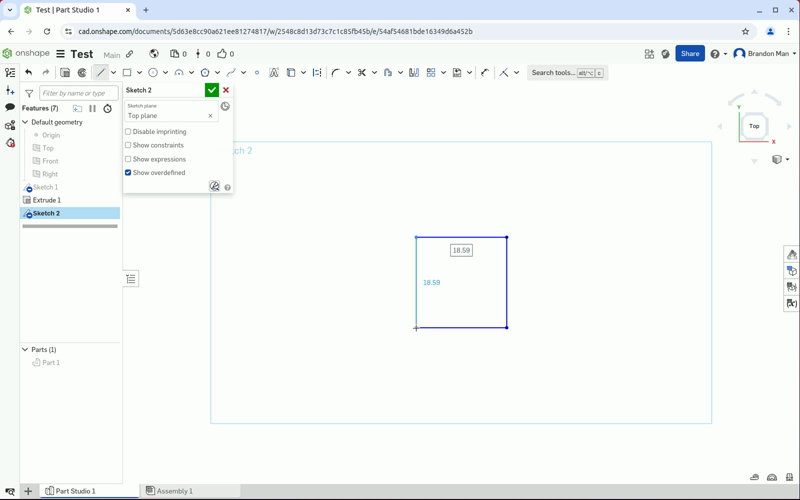
key_up(shift)
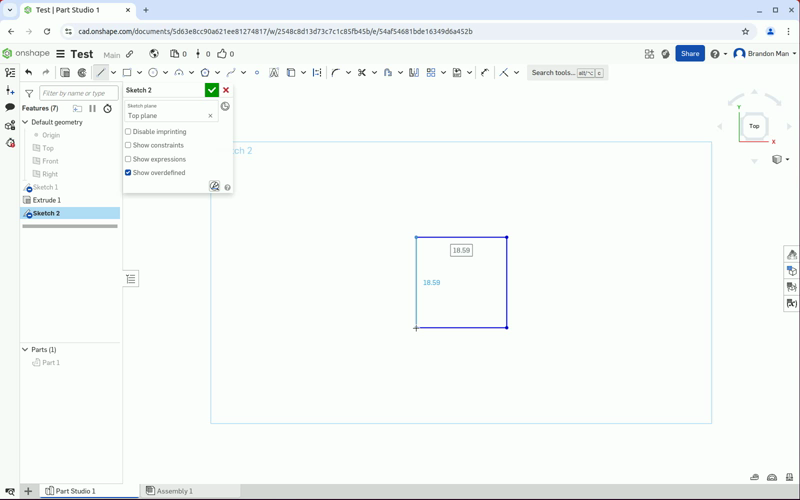
click(416, 327)
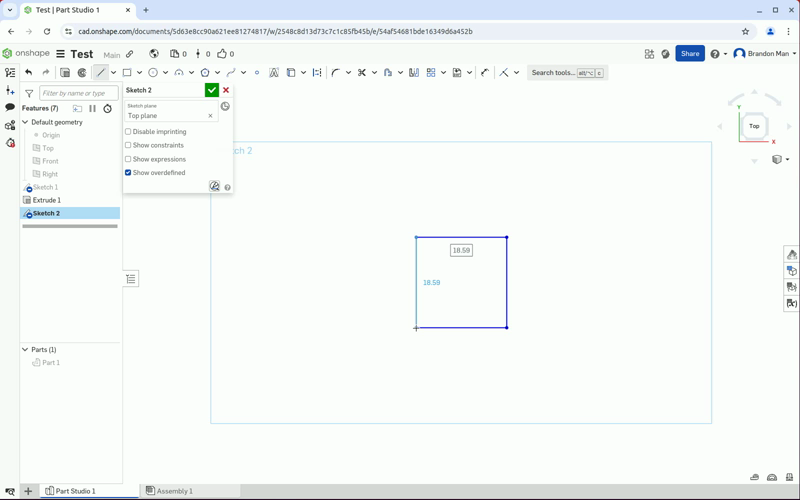
key(esc)
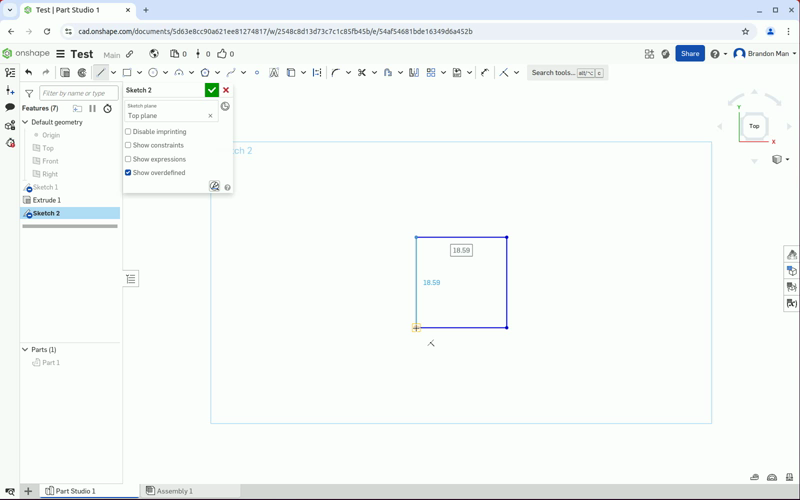
mouse_move(465, 263)
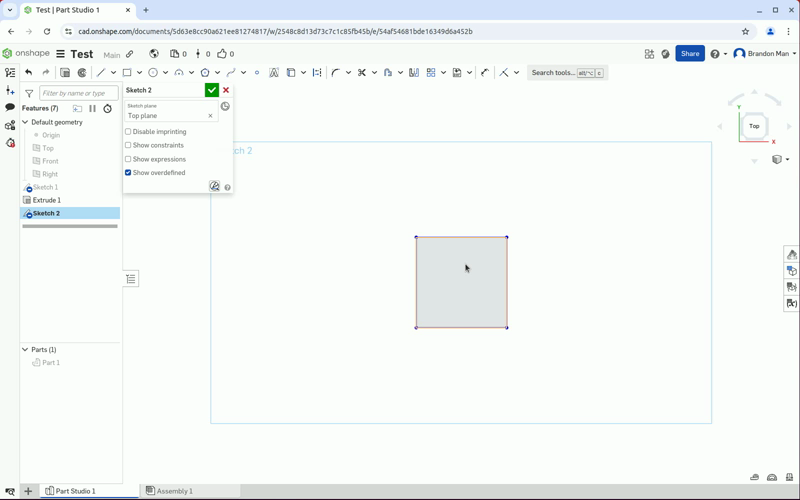
click(465, 263)
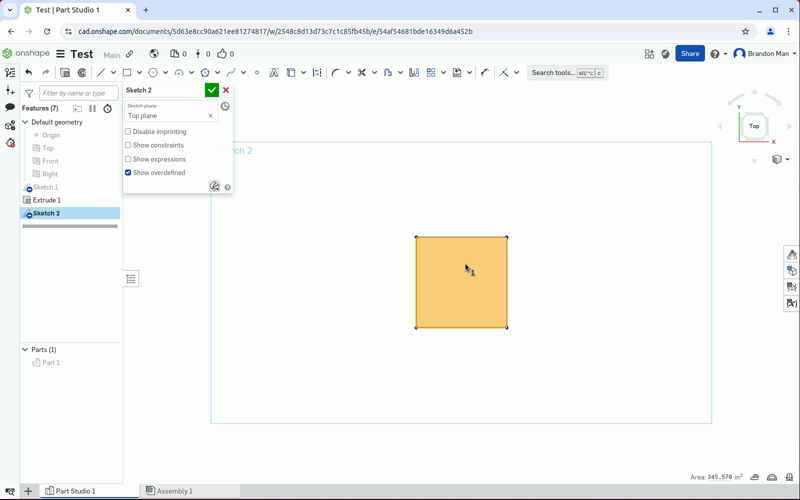
mouse_move(73, 352)
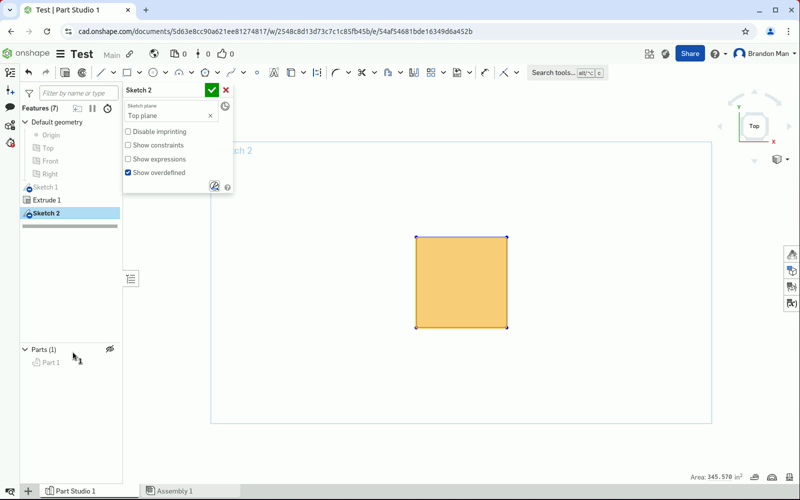
key(shift+y)
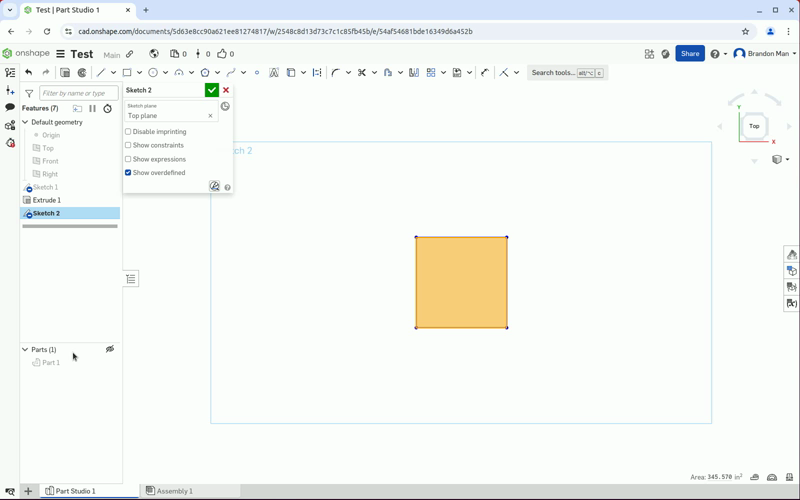
key(shift+e)
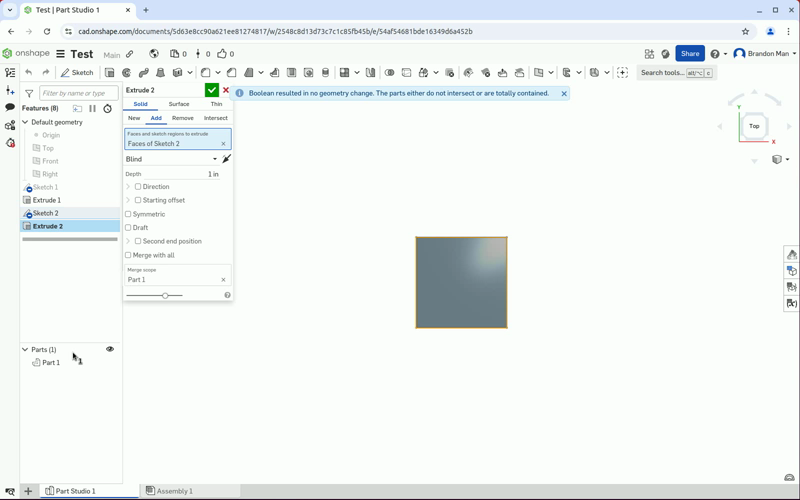
mouse_move(143, 106)
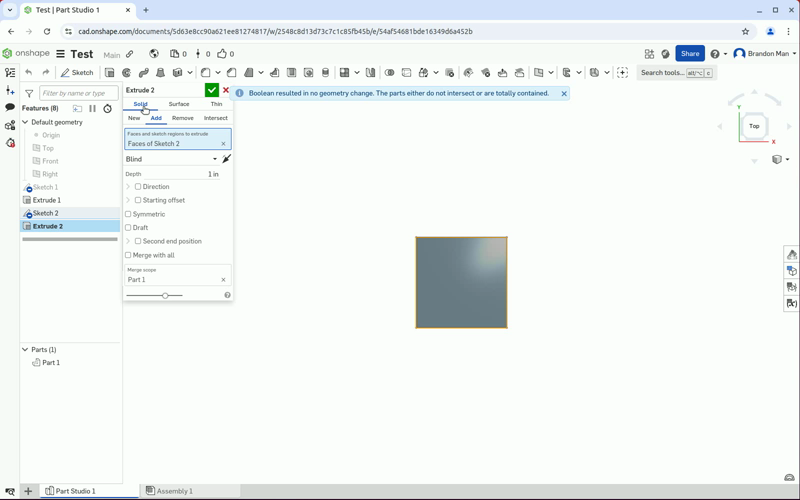
click(143, 106)
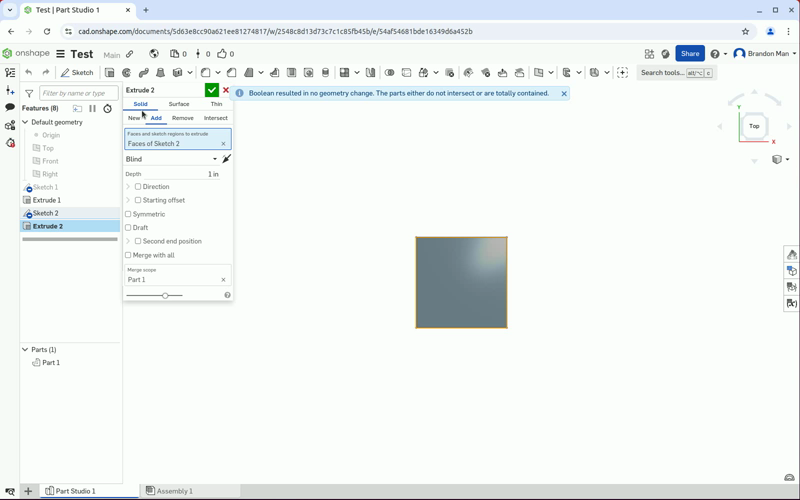
mouse_move(137, 120)
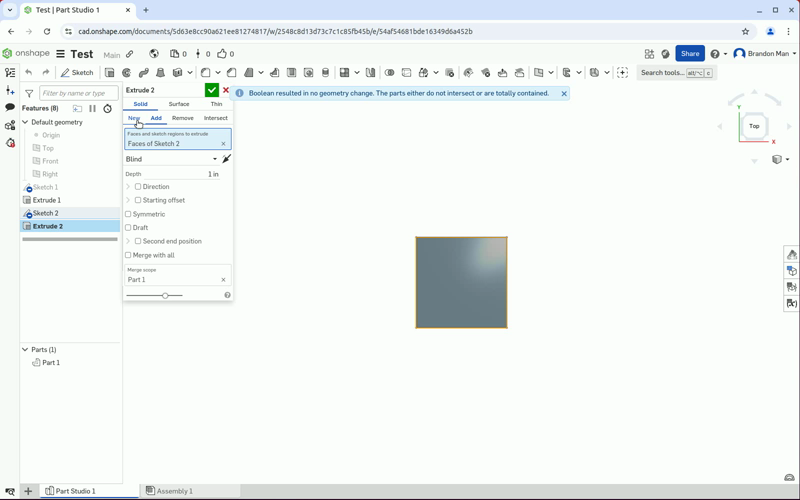
click(137, 120)
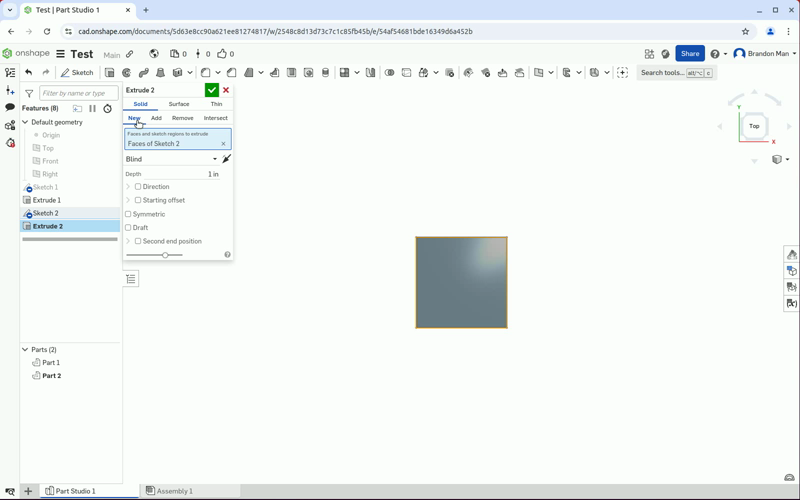
key(tab, 4)
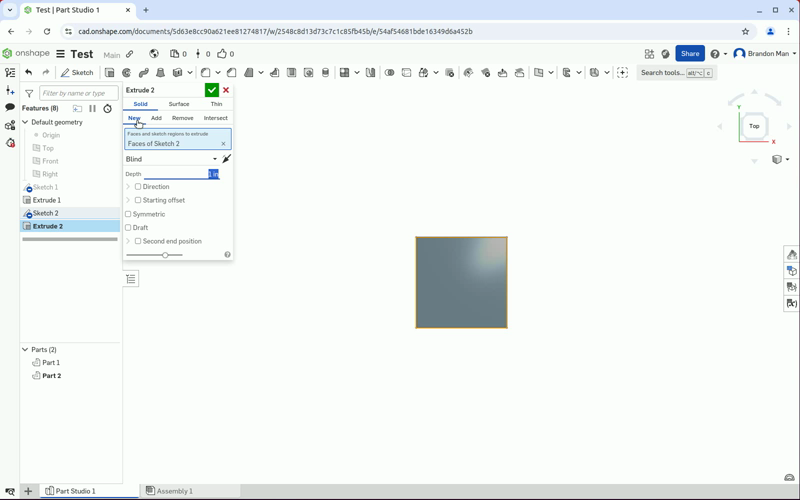
text(23.108)
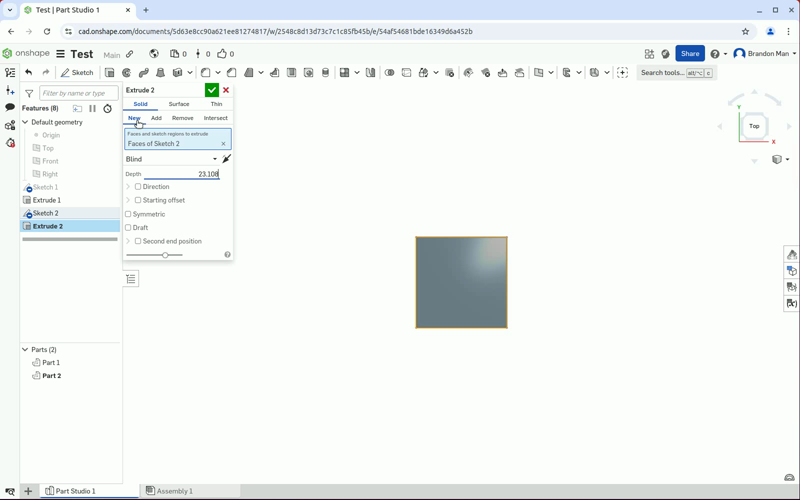
key(enter)
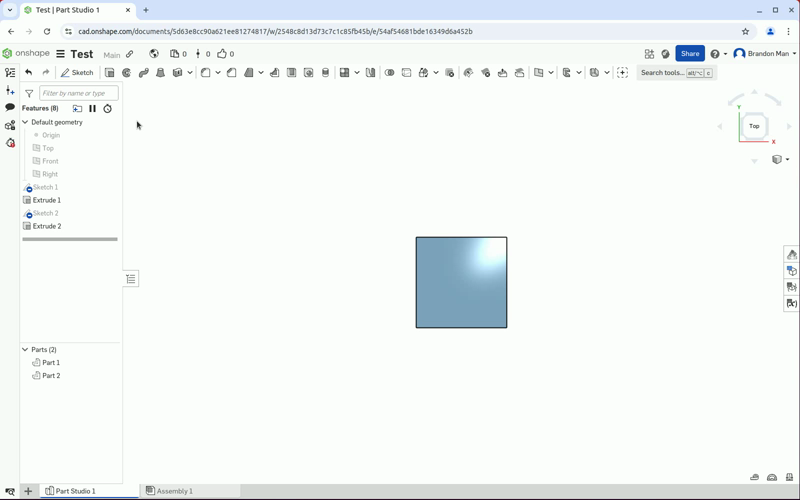
key(shift+h)
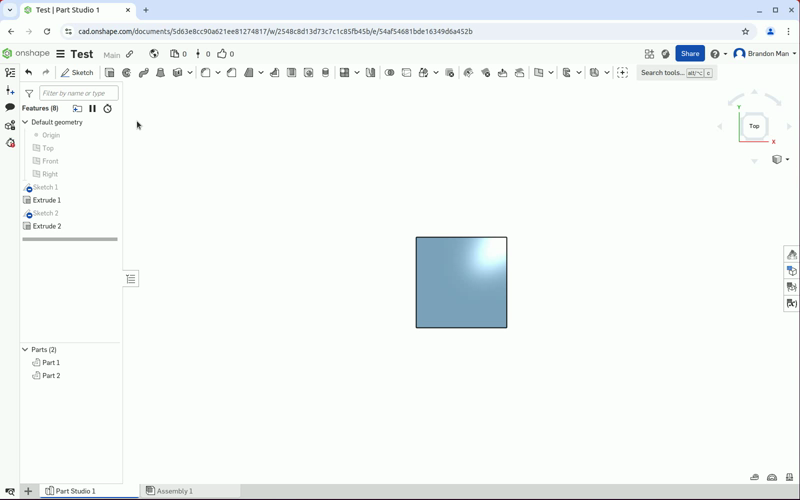
key(shift+h)
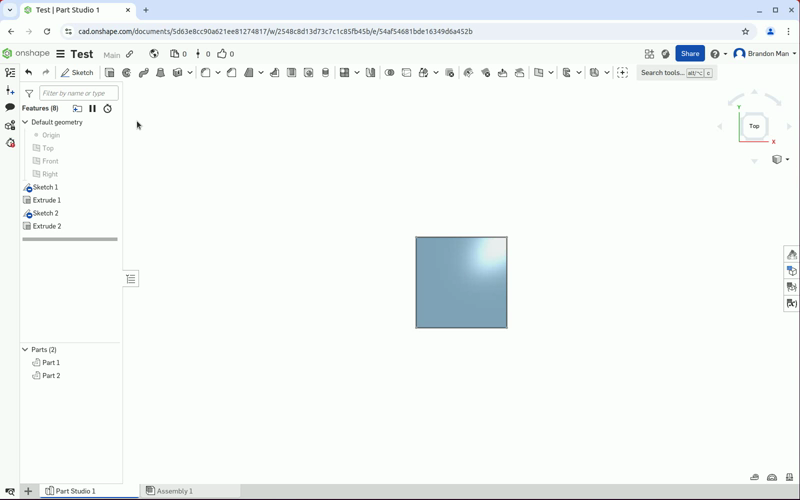
key(shift+7)
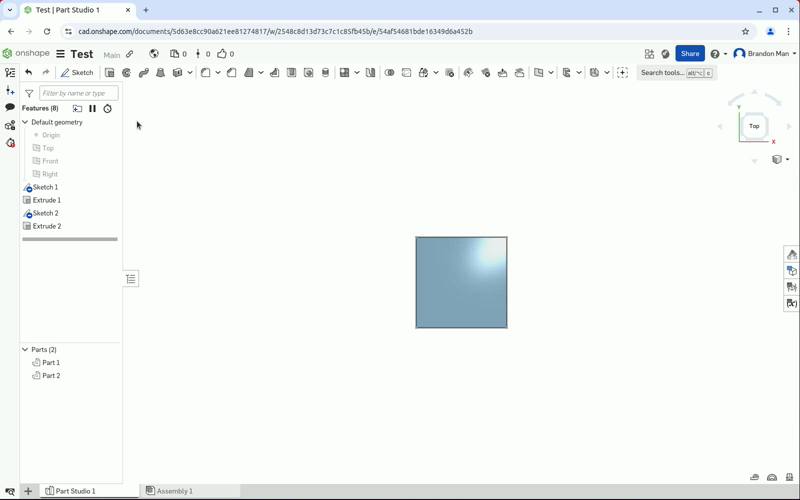
key(up, 3)
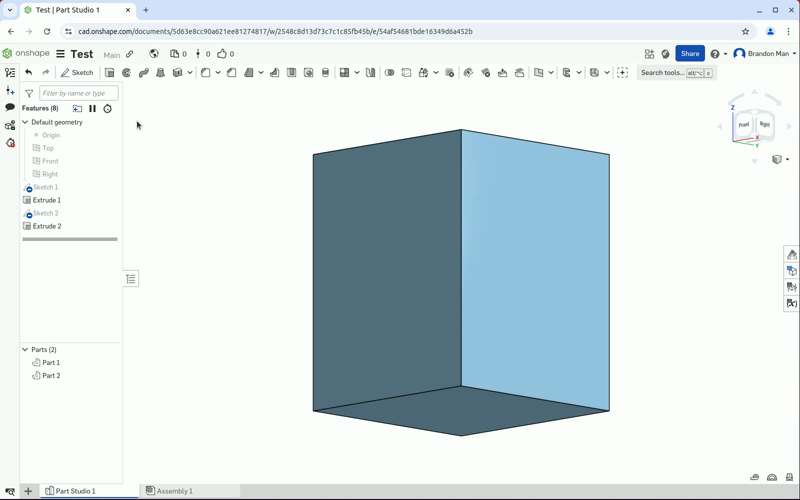
key(left, 3)
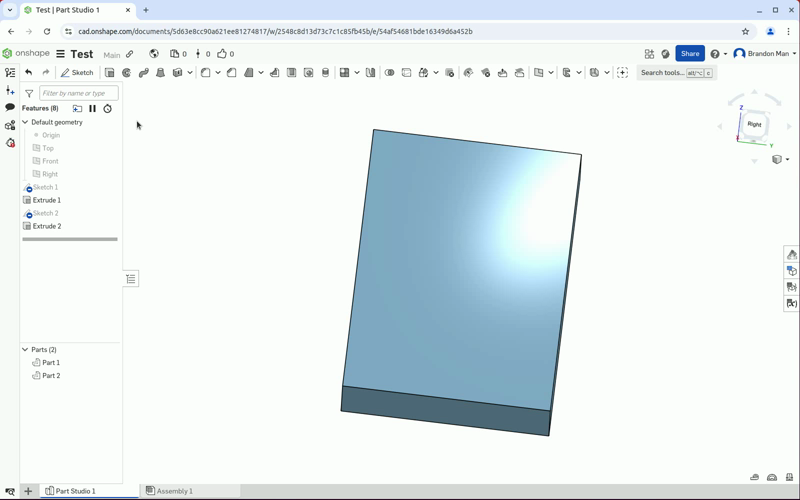
key(right, 3)
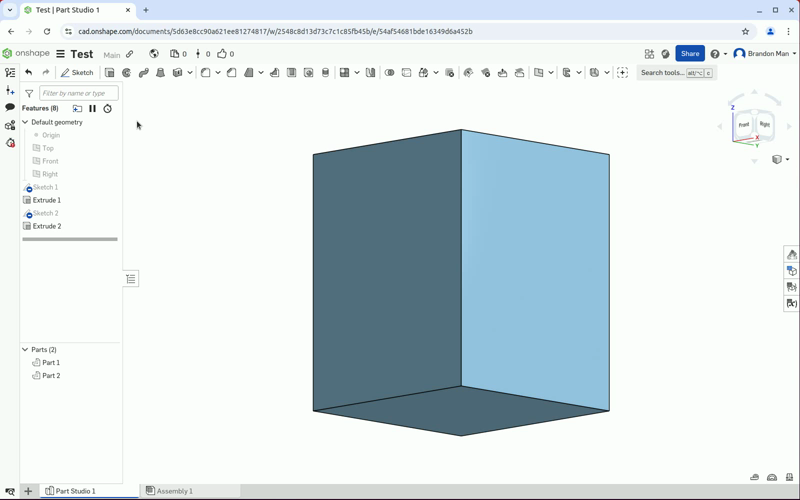
key(down, 3)
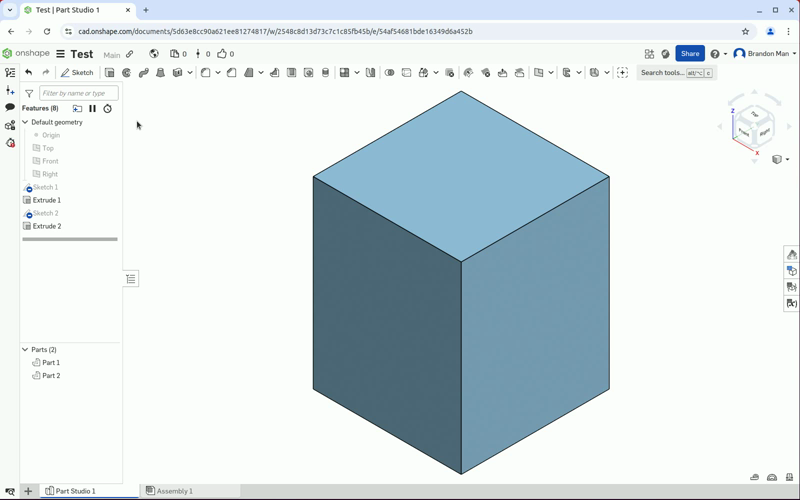
mouse_move(73, 189)
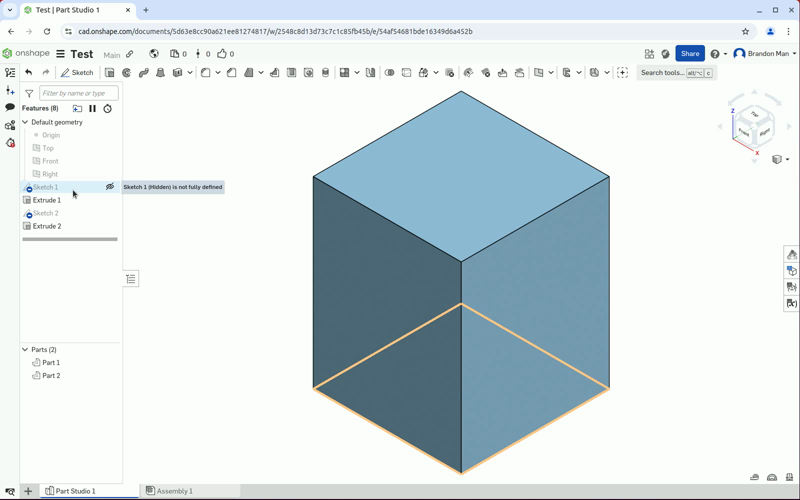
click(73, 189)